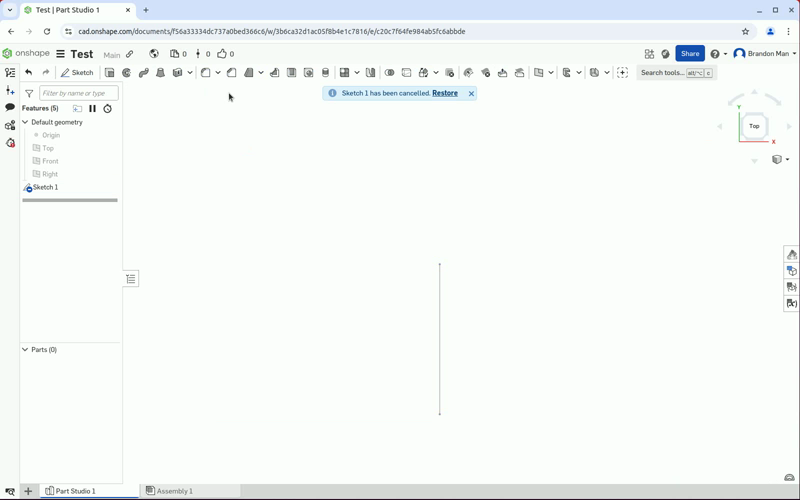
key(shift+h)
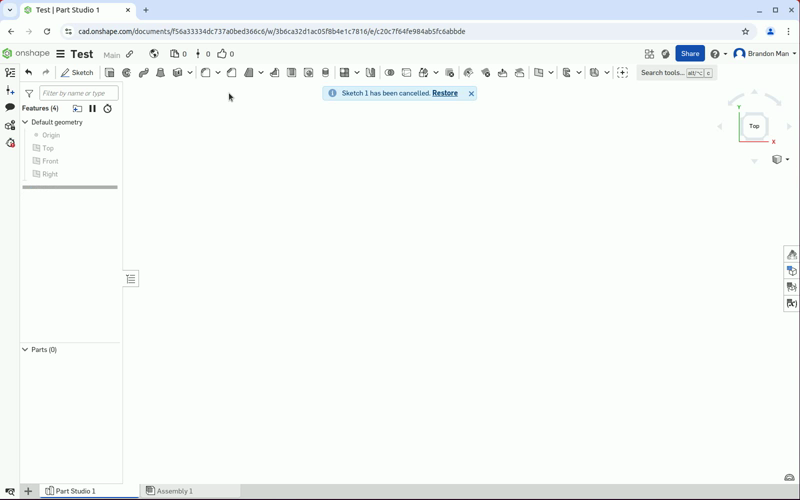
key(shift+s)
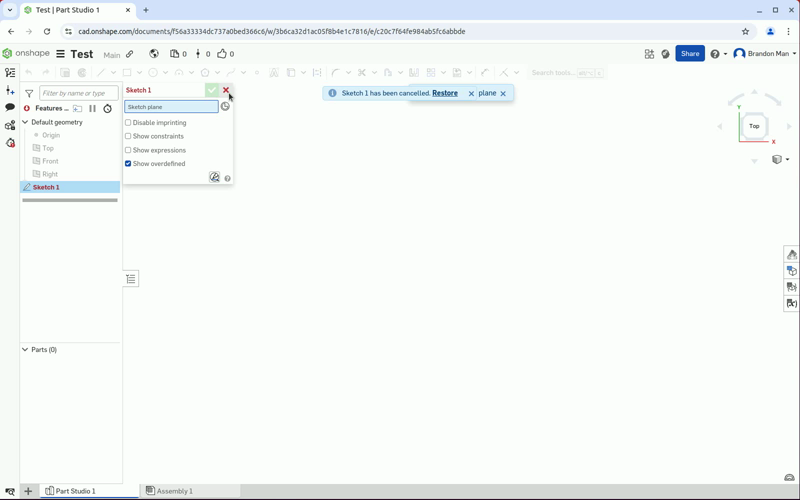
mouse_move(73, 150)
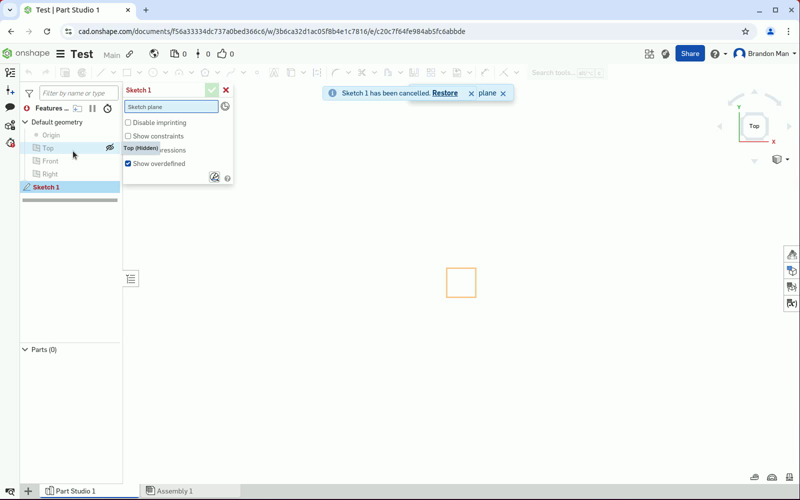
click(73, 150)
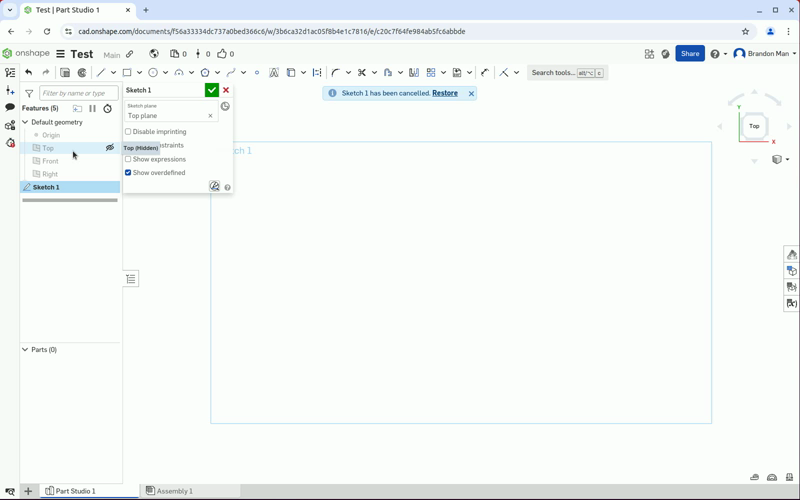
mouse_move(73, 352)
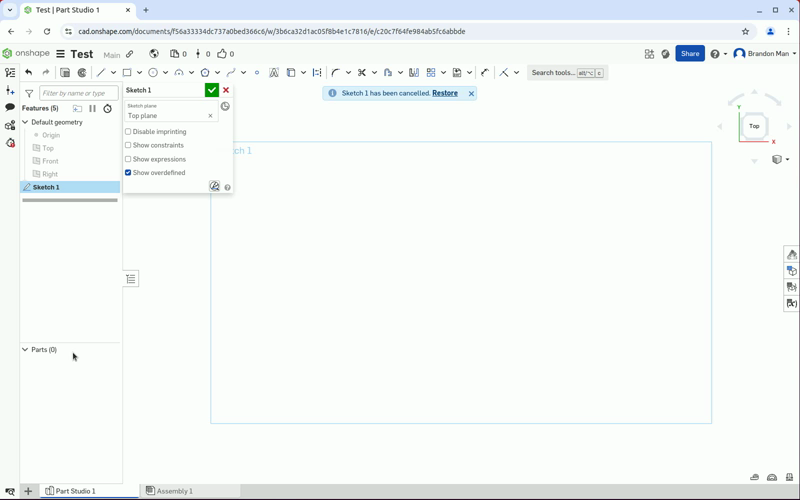
key(y)
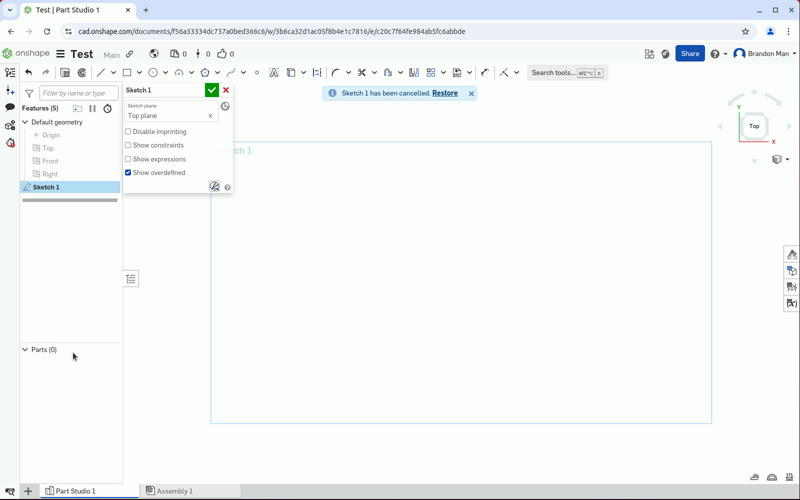
key(l)
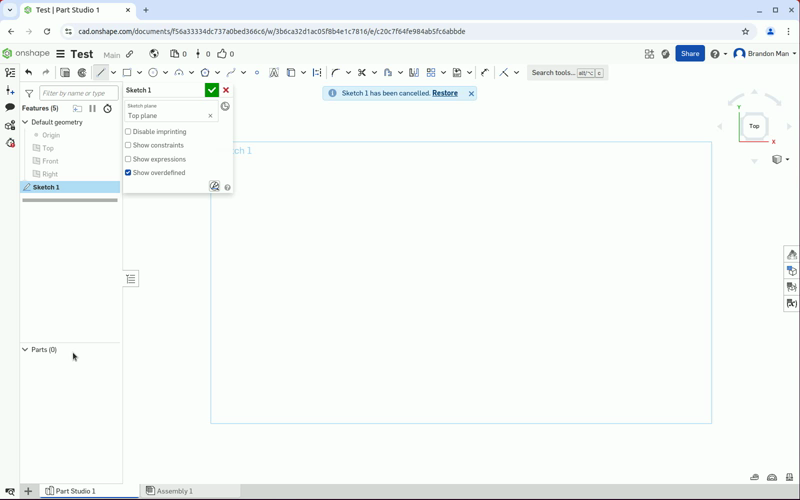
key_down(shift)
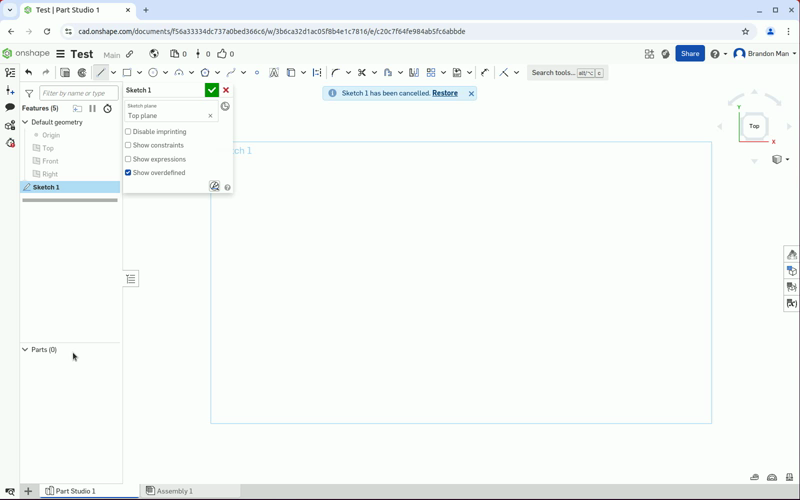
mouse_move(460, 282)
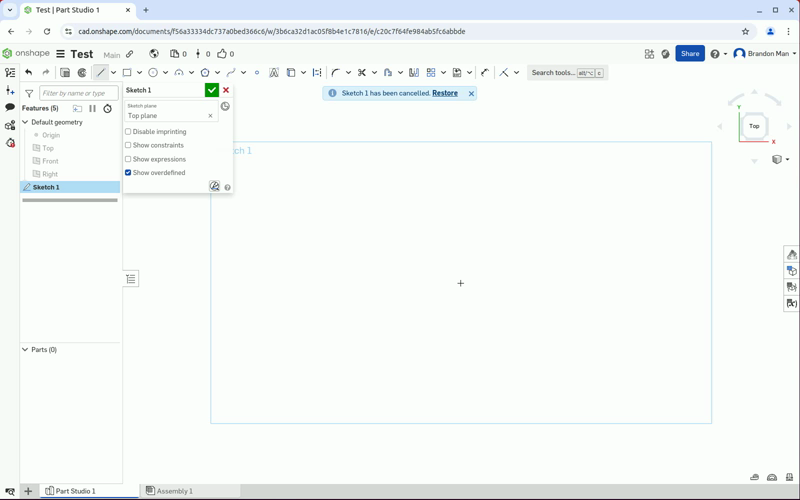
click(460, 282)
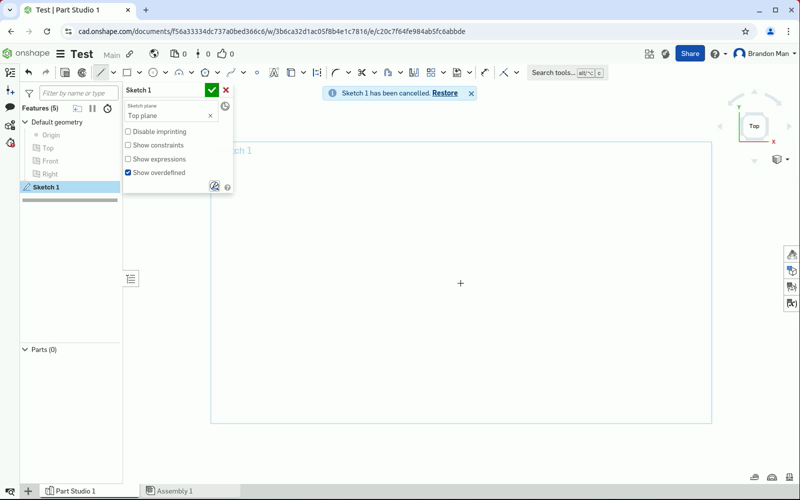
key_up(shift)
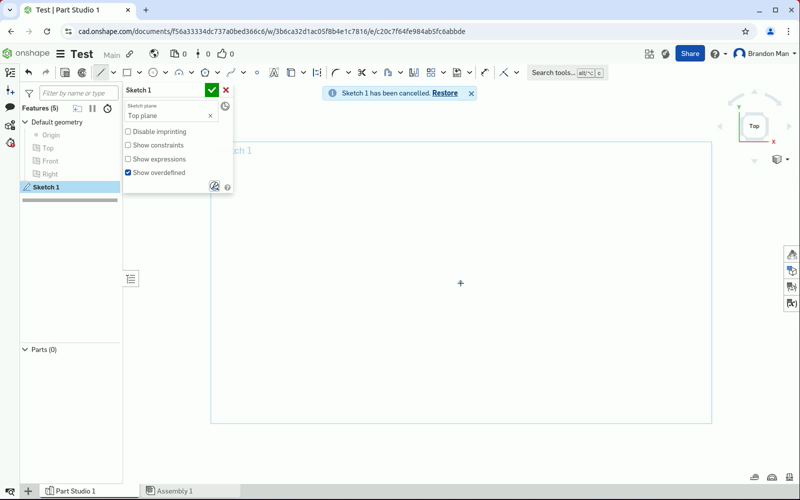
key_down(shift)
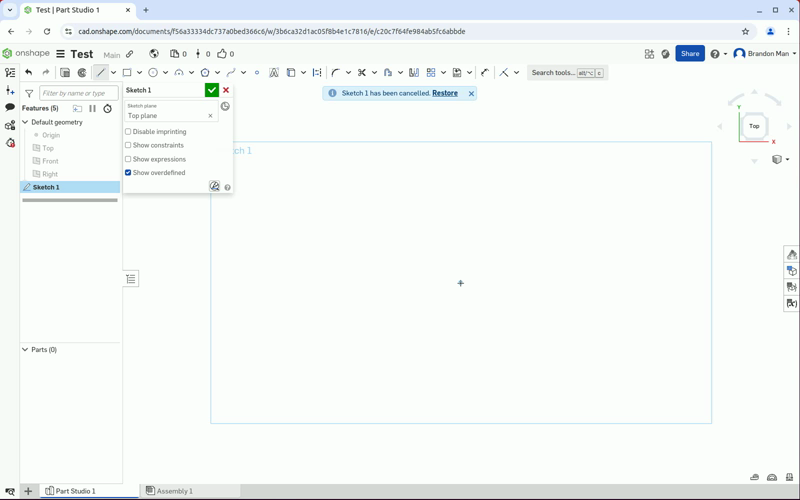
mouse_move(573, 282)
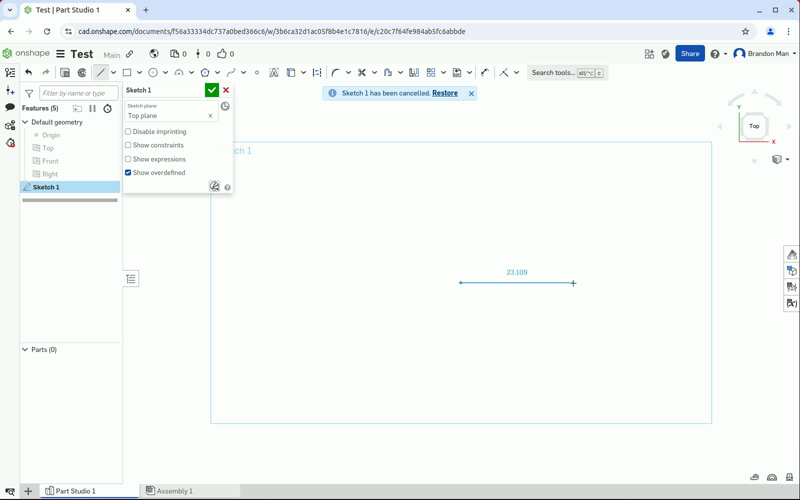
click(573, 282)
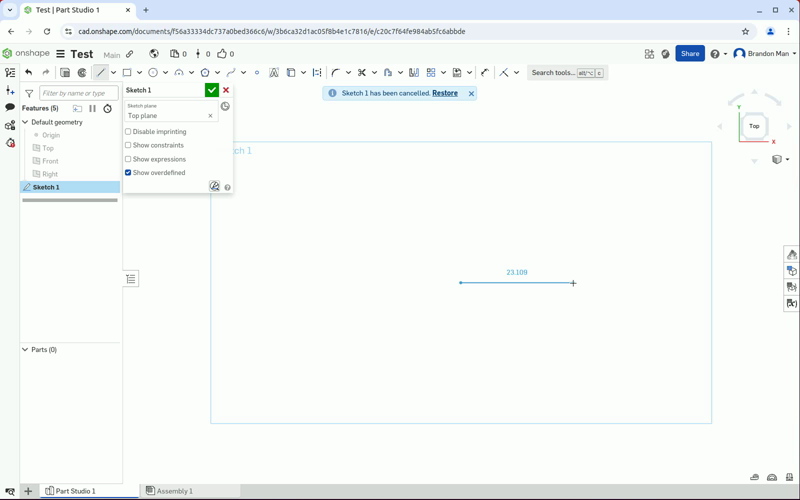
key_up(shift)
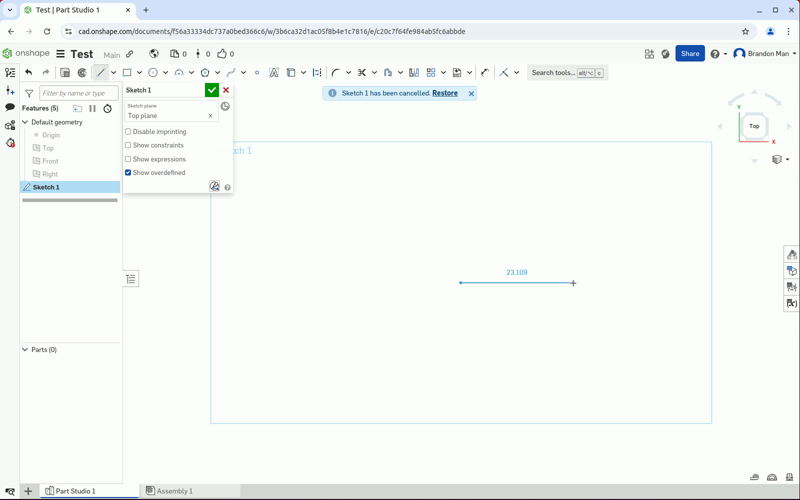
key_down(shift)
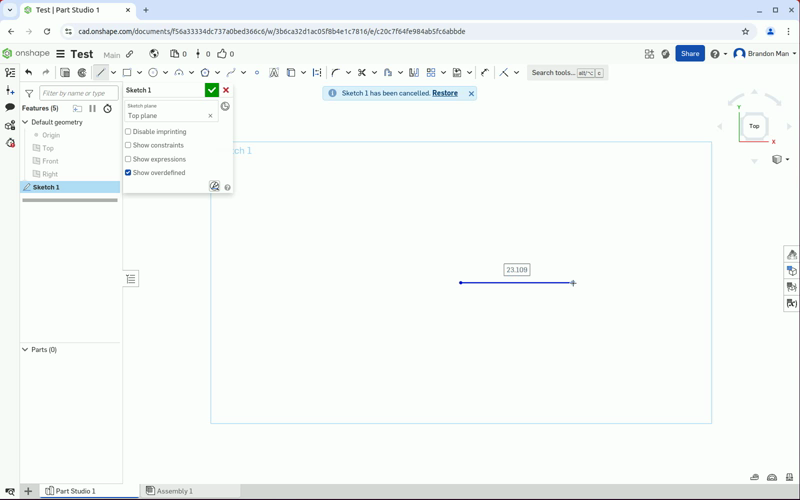
mouse_move(589, 282)
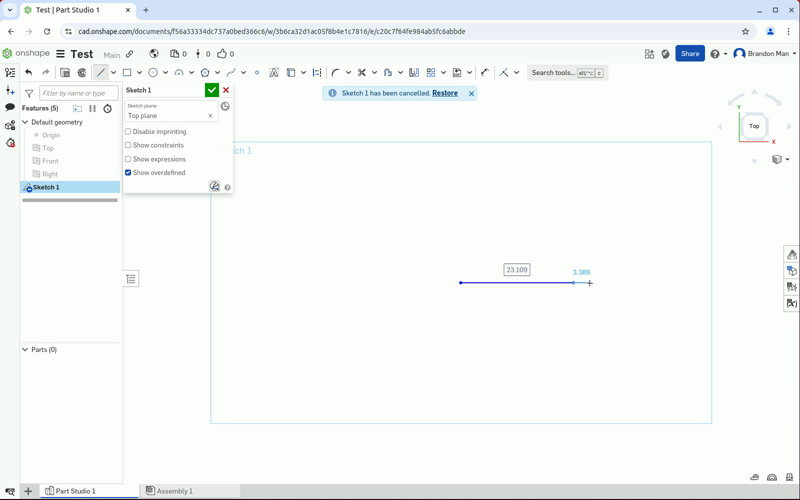
mouse_move(573, 226)
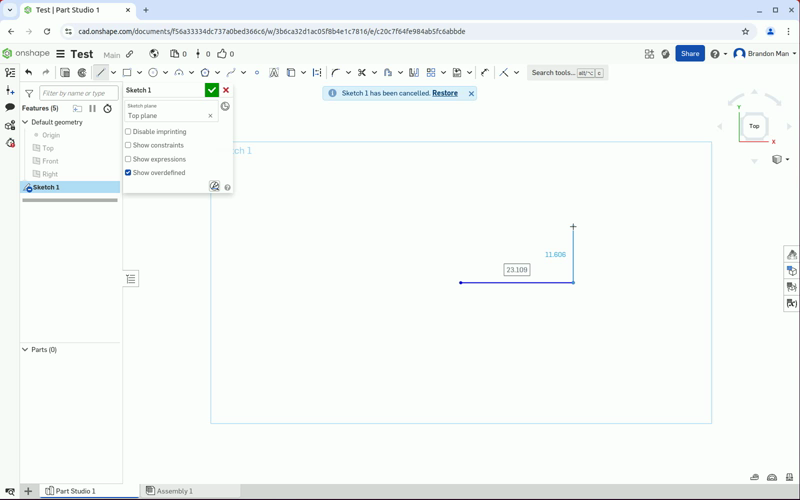
click(573, 226)
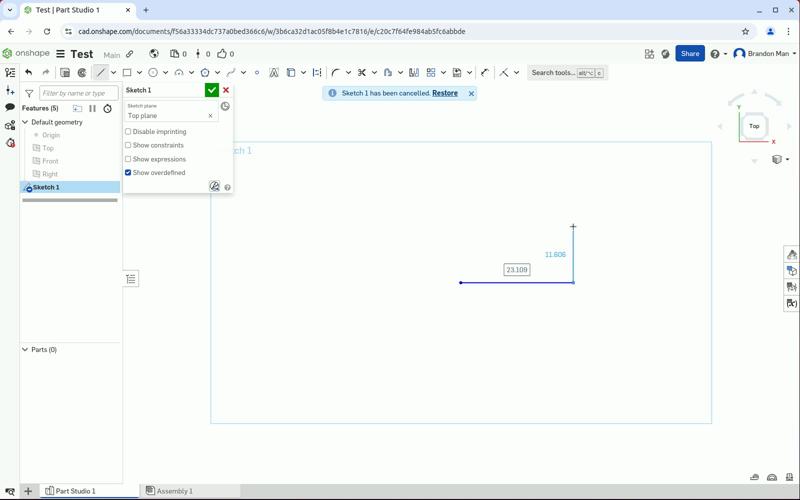
key_up(shift)
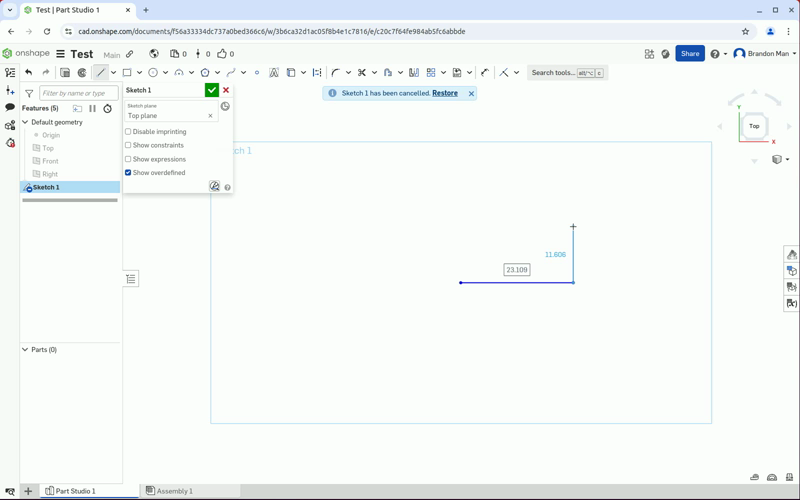
key_down(shift)
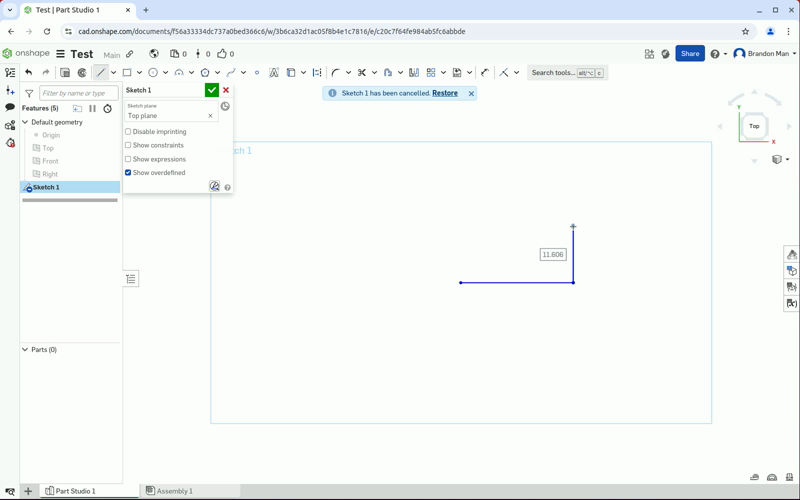
mouse_move(460, 226)
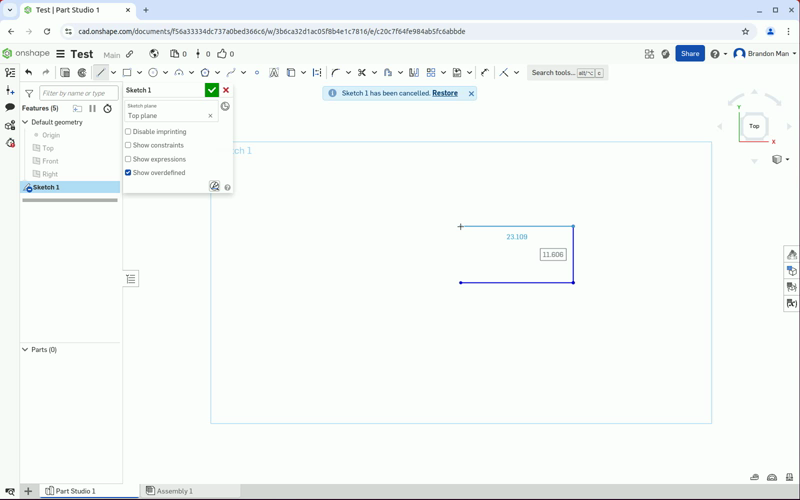
click(460, 226)
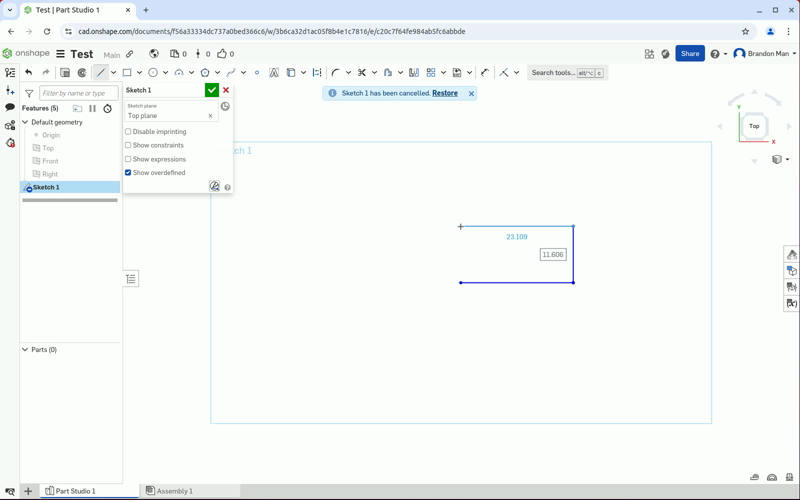
key_up(shift)
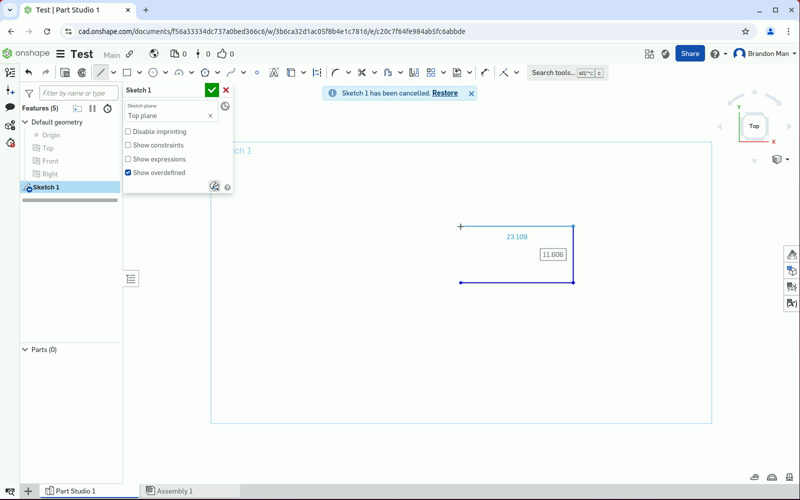
mouse_move(490, 226)
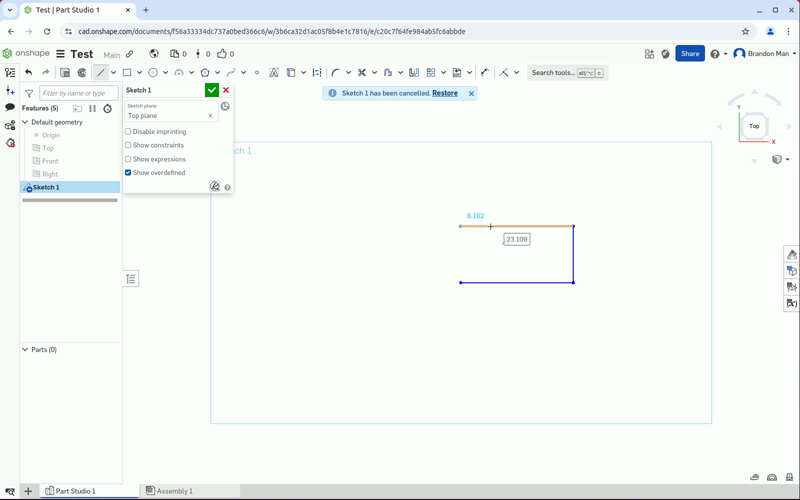
key_down(shift)
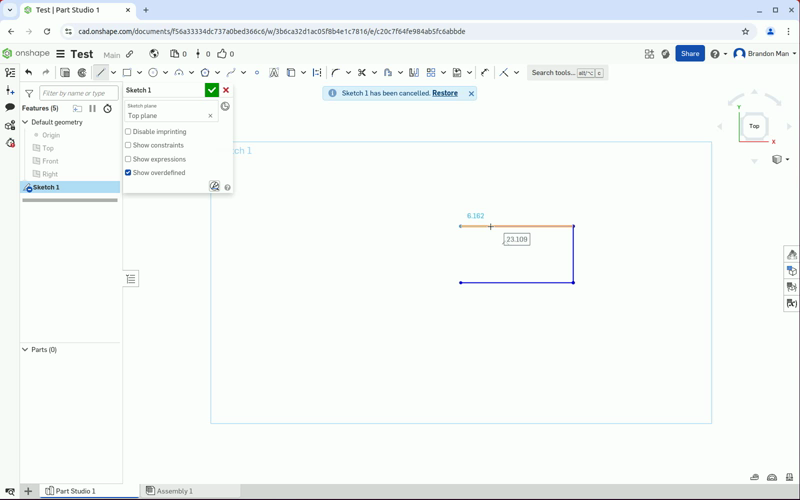
mouse_move(460, 282)
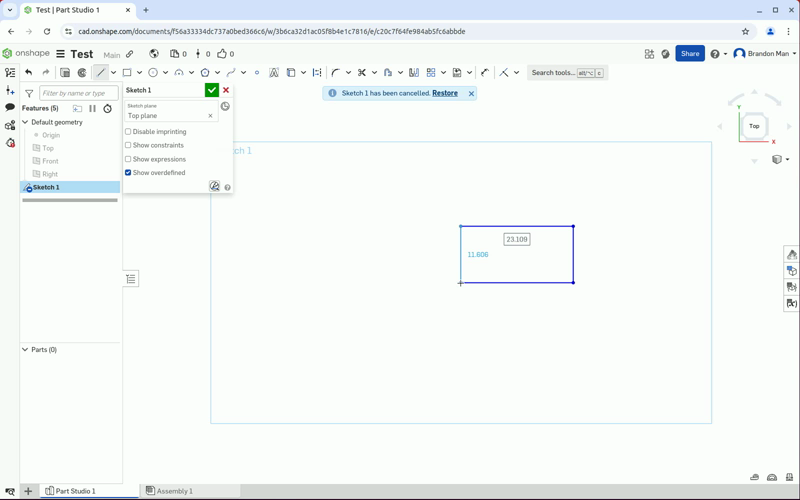
key_up(shift)
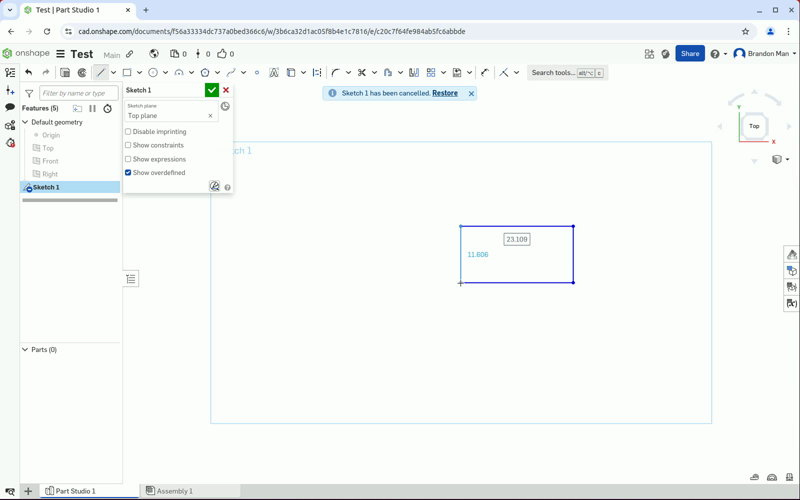
click(460, 282)
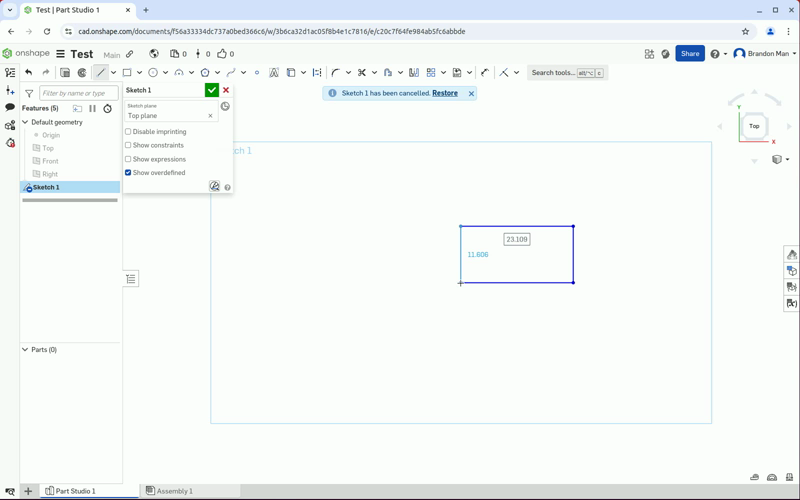
key(esc)
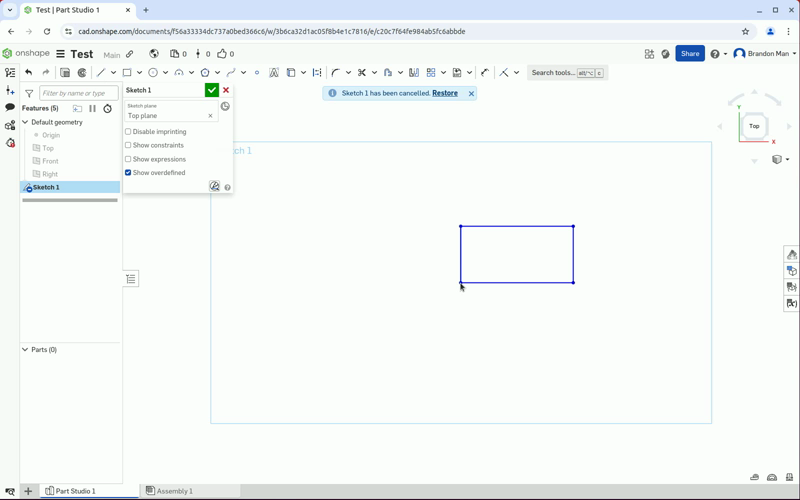
mouse_move(529, 254)
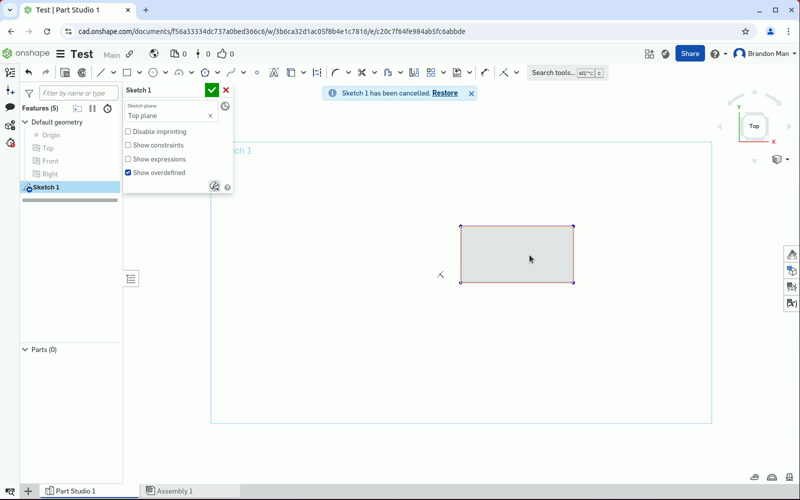
click(529, 254)
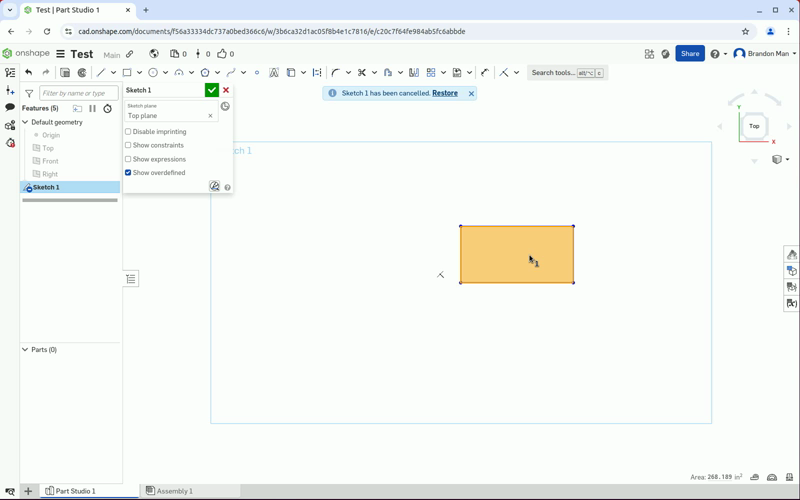
mouse_move(73, 352)
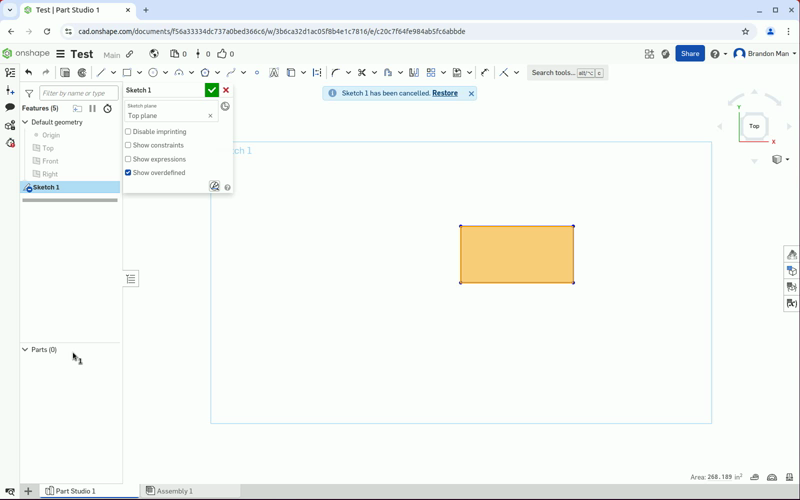
key(shift+y)
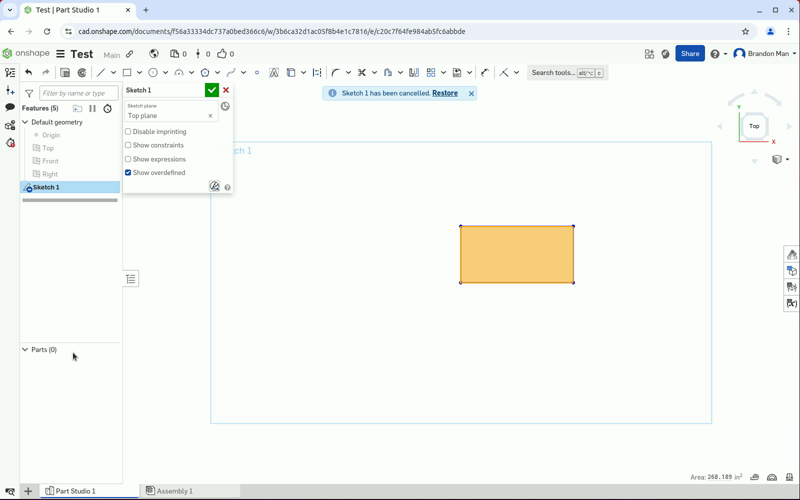
key(shift+e)
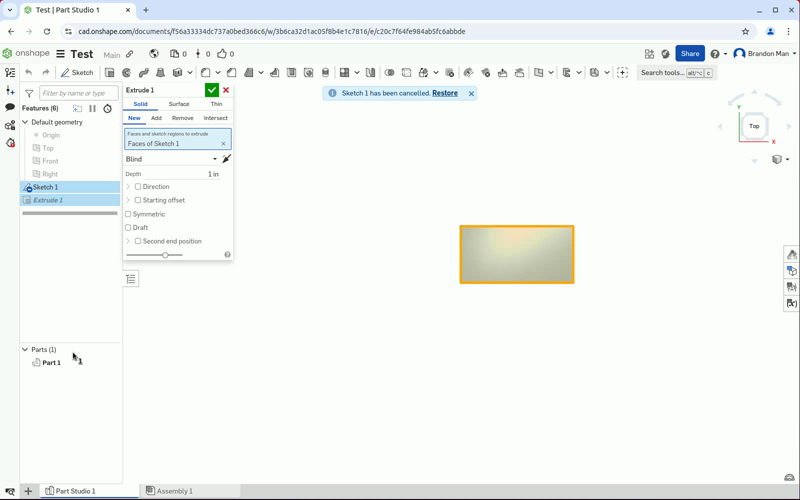
mouse_move(143, 106)
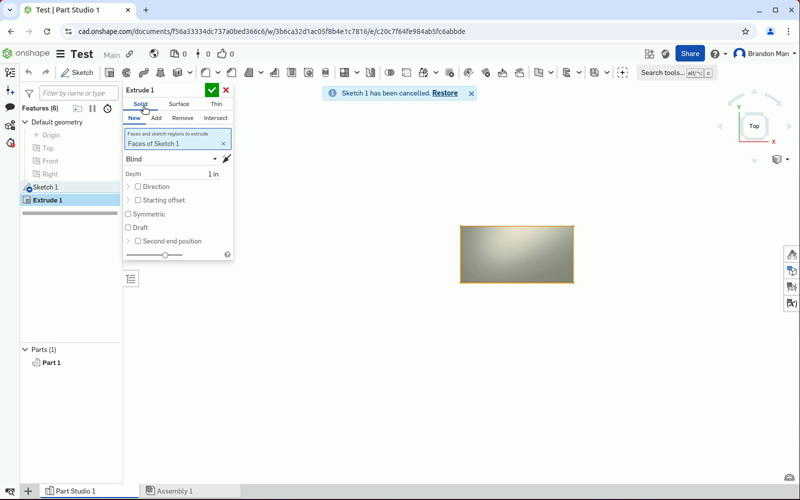
click(143, 106)
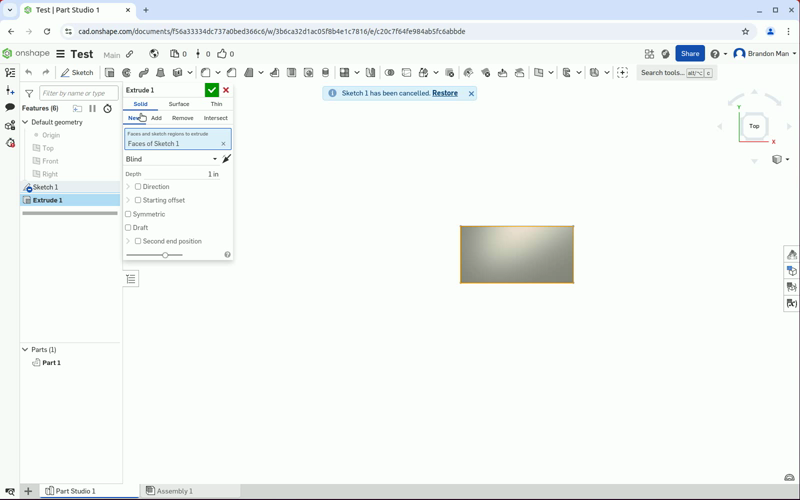
mouse_move(137, 120)
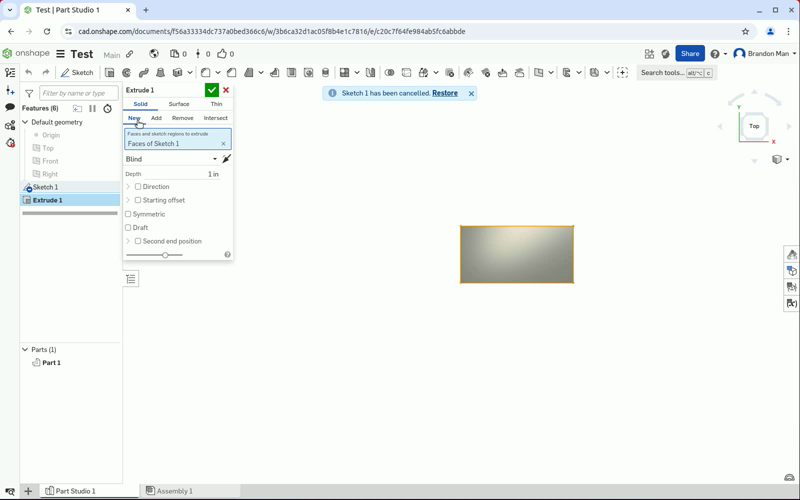
click(137, 120)
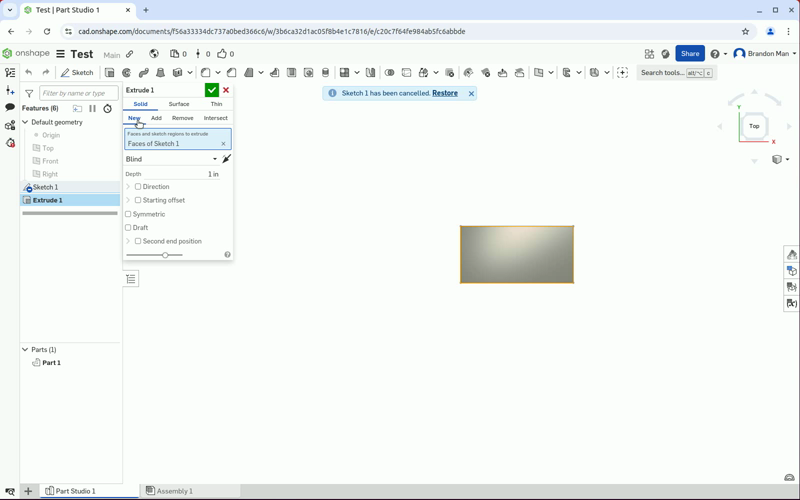
key(tab, 4)
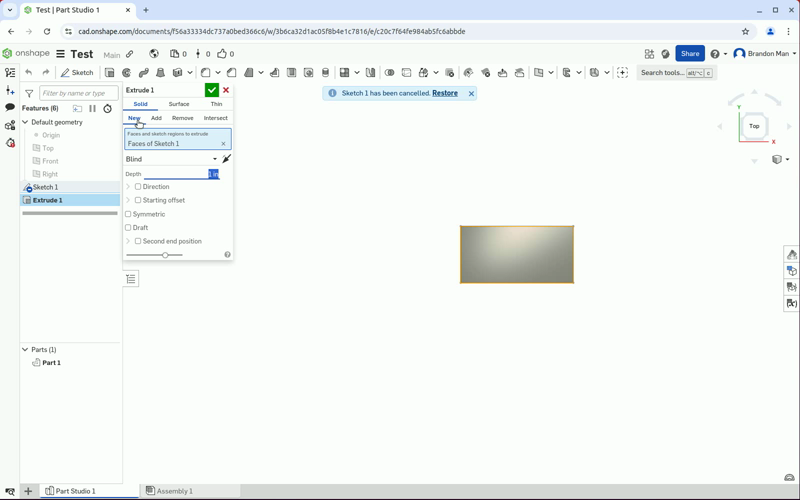
text(18.535)
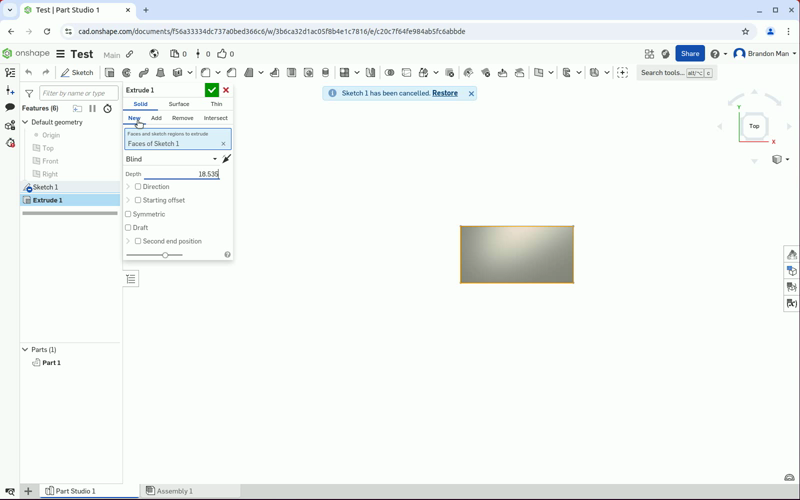
key(enter)
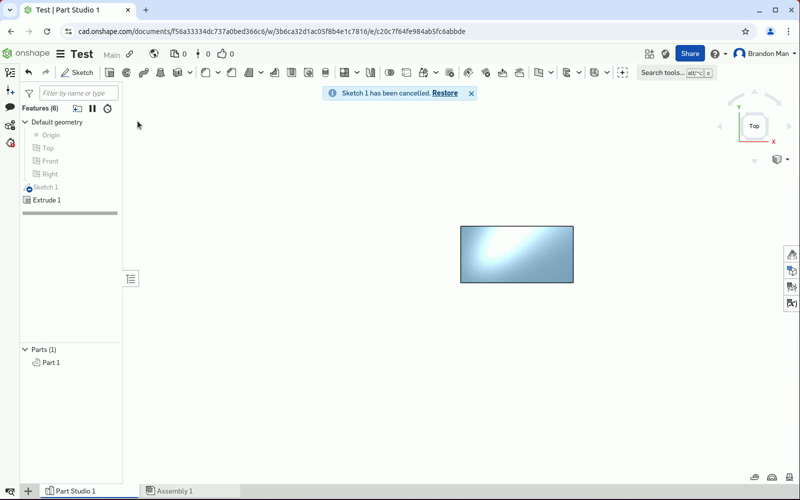
key(shift+h)
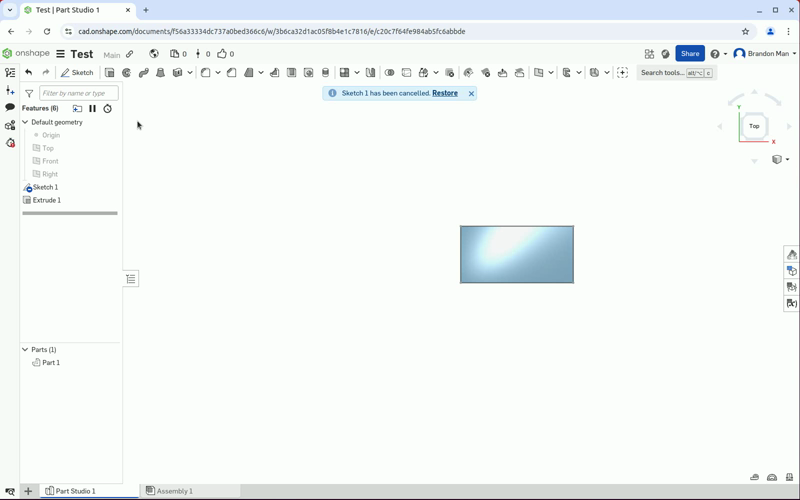
key(shift+h)
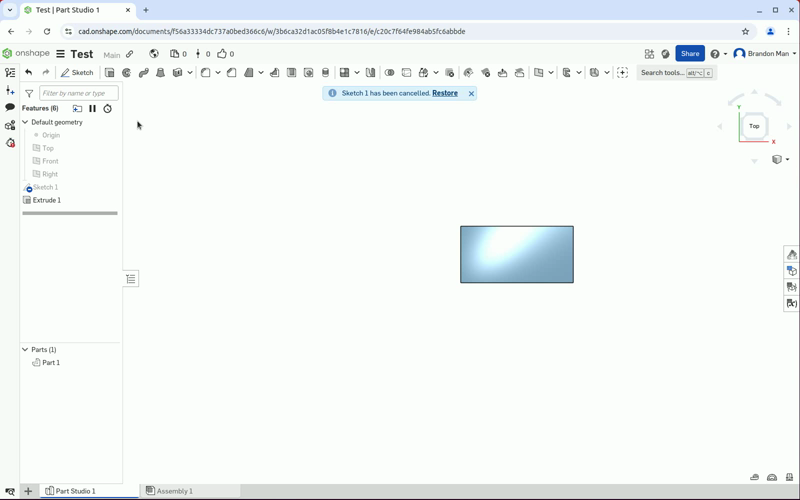
mouse_move(73, 189)
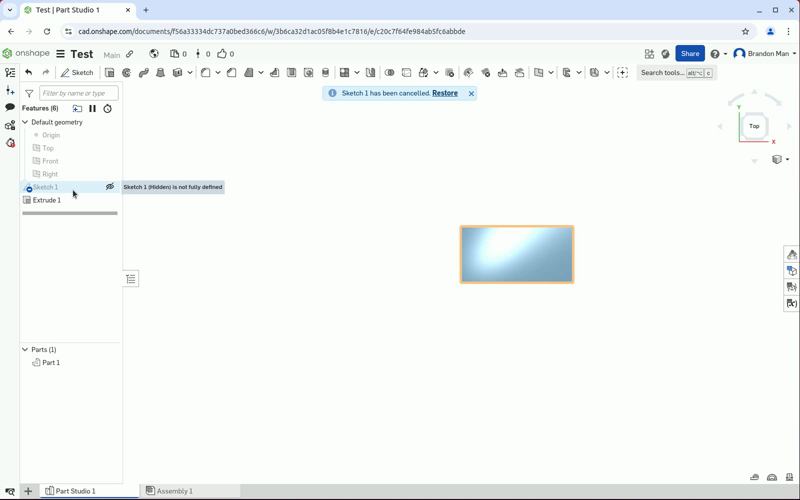
click(73, 189)
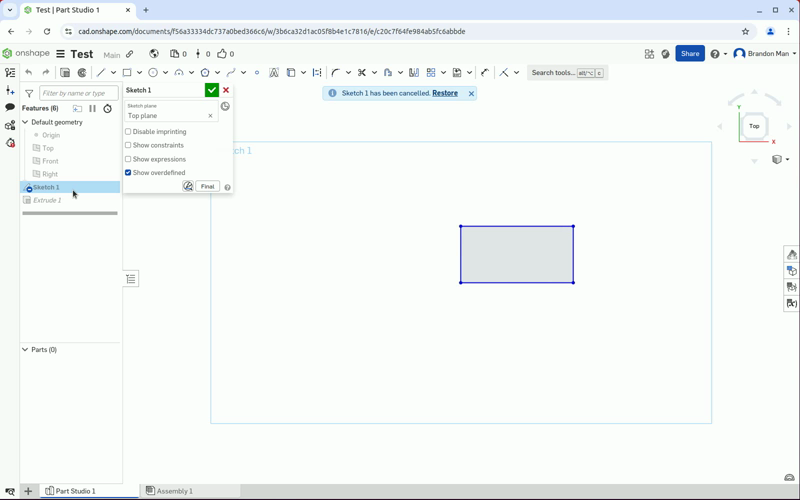
mouse_move(229, 92)
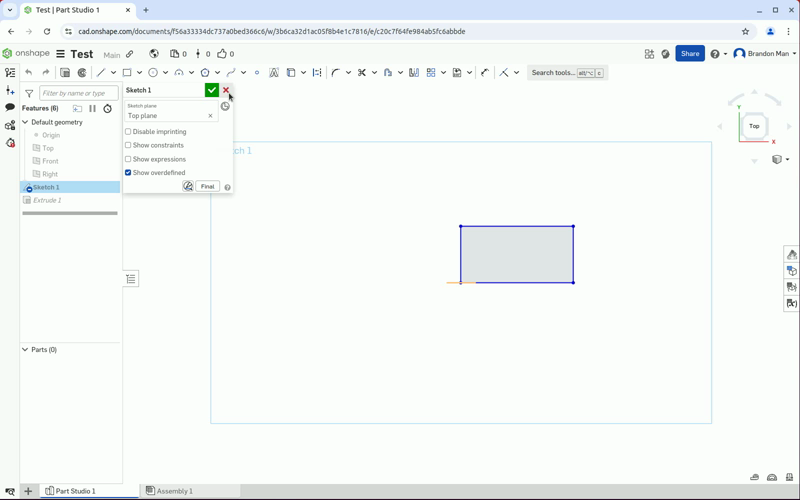
click(229, 92)
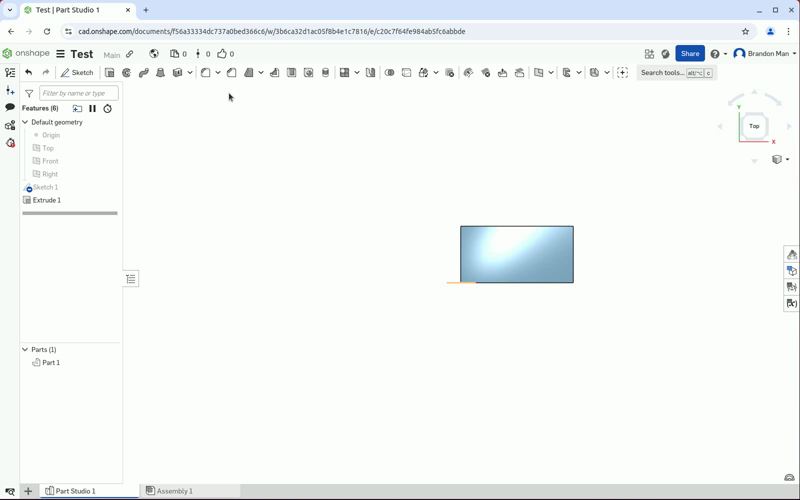
mouse_move(541, 75)
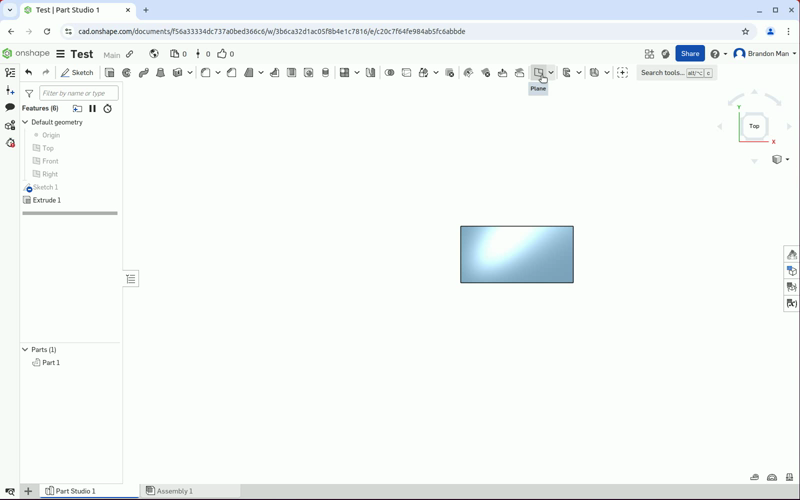
click(541, 75)
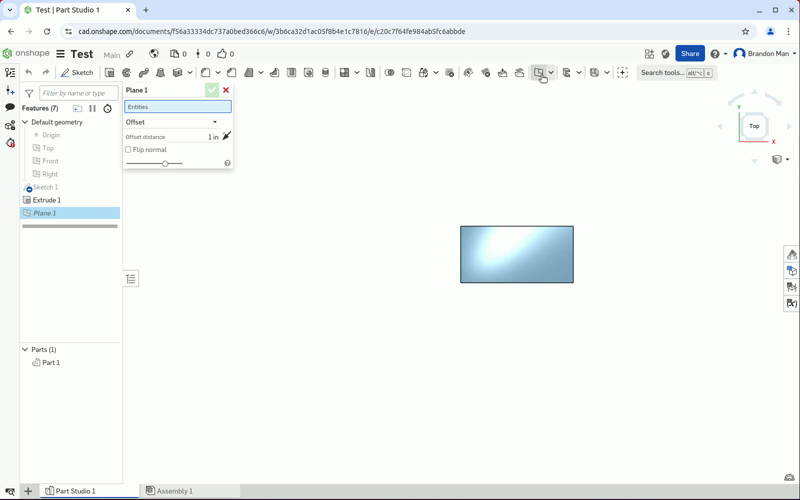
mouse_move(73, 150)
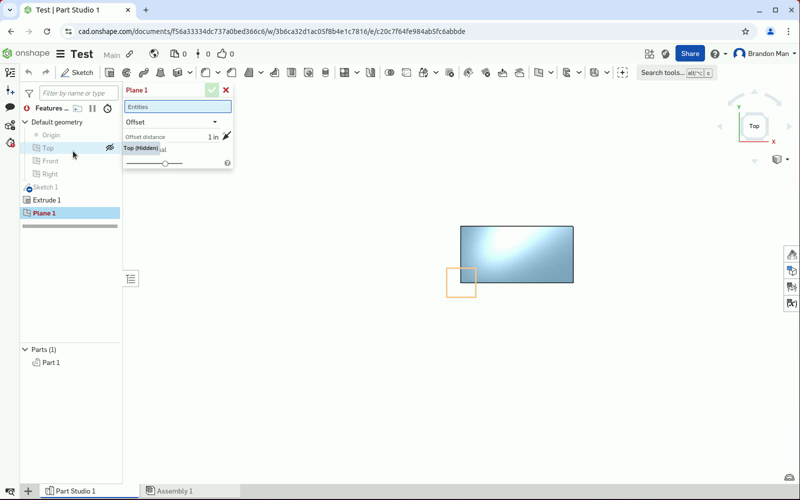
click(73, 150)
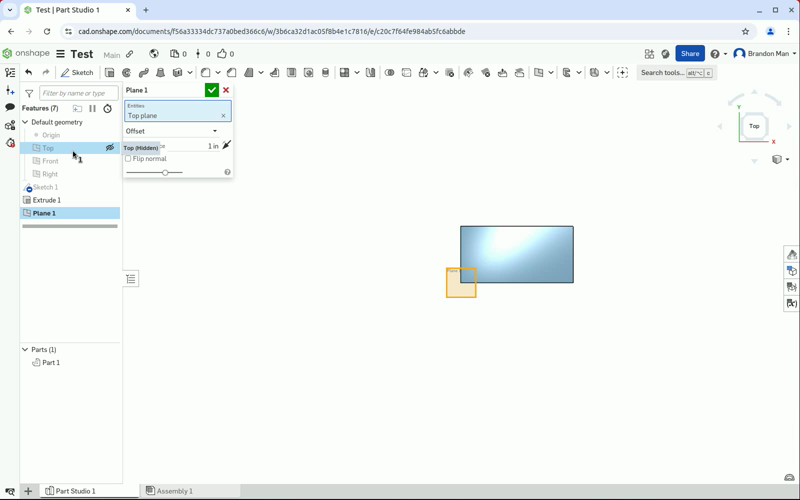
key(tab, 2)
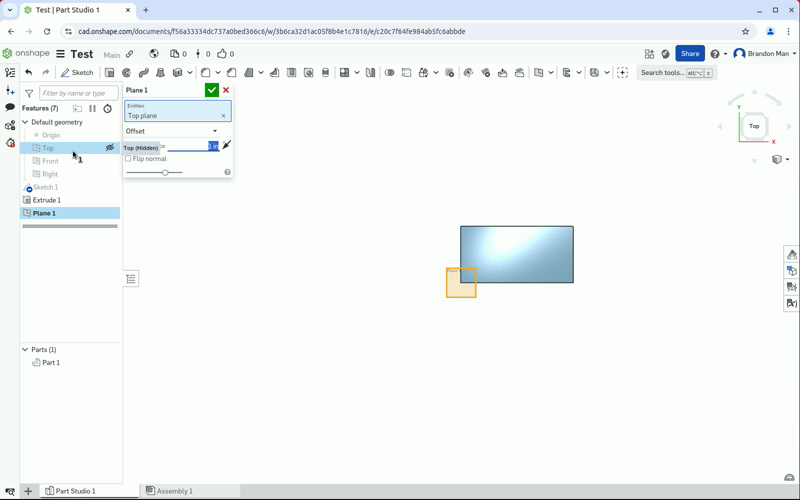
text(18.548)
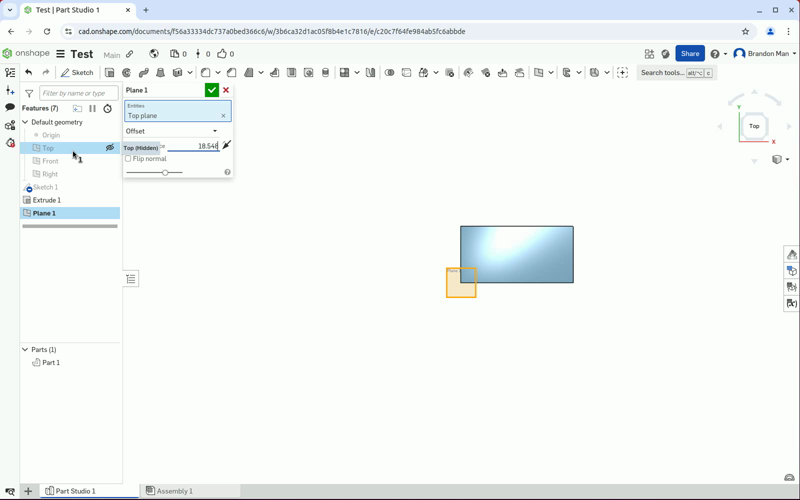
key(enter, 2)
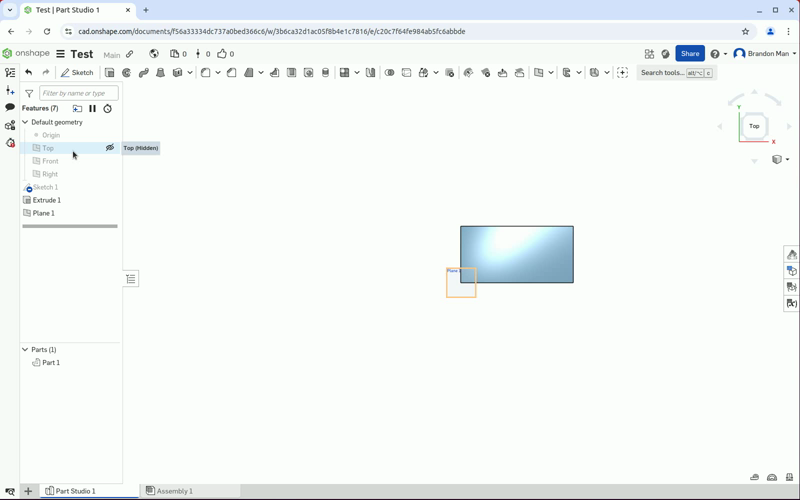
key(shift+s)
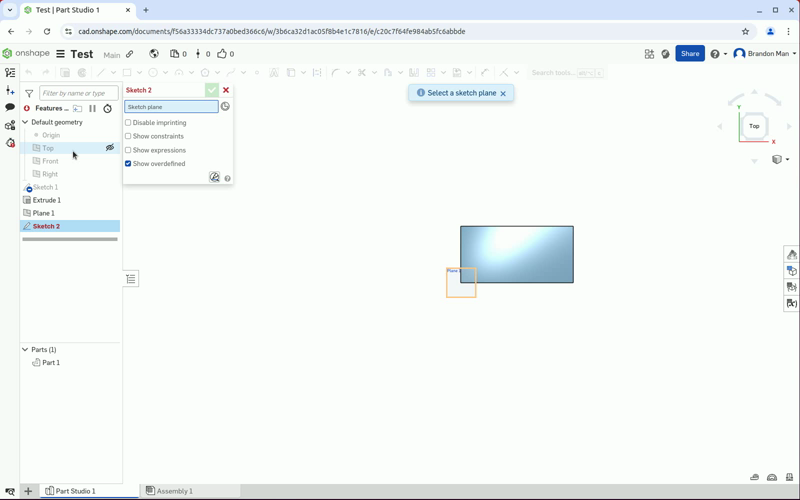
mouse_move(73, 215)
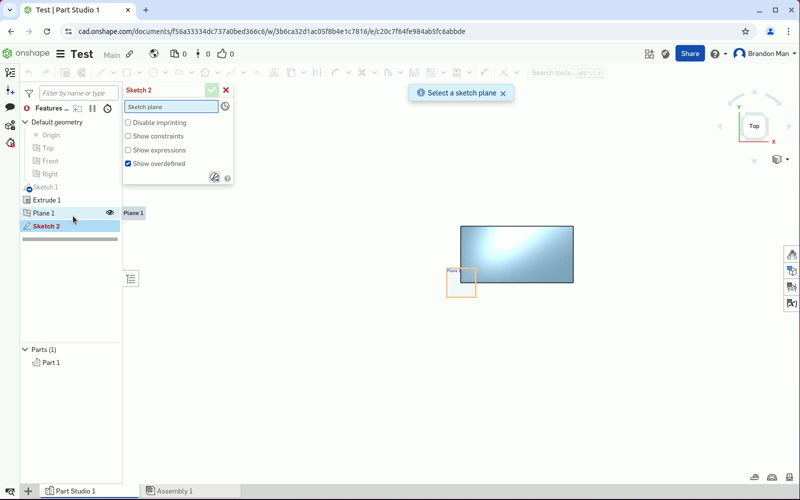
click(73, 215)
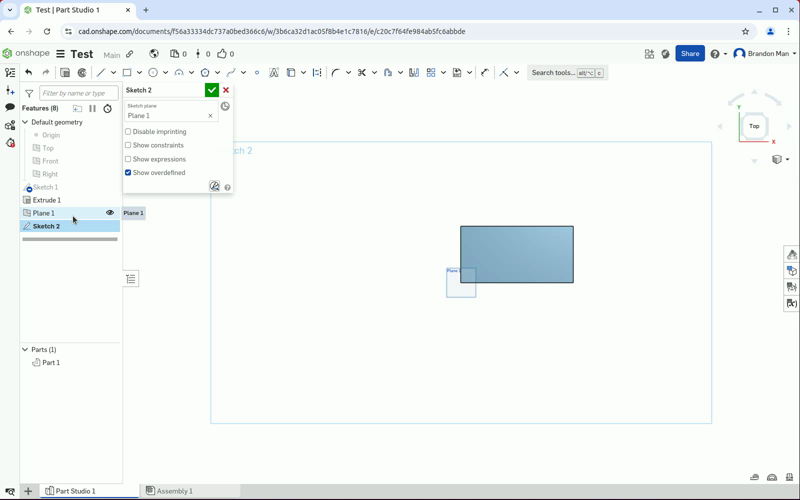
mouse_move(73, 352)
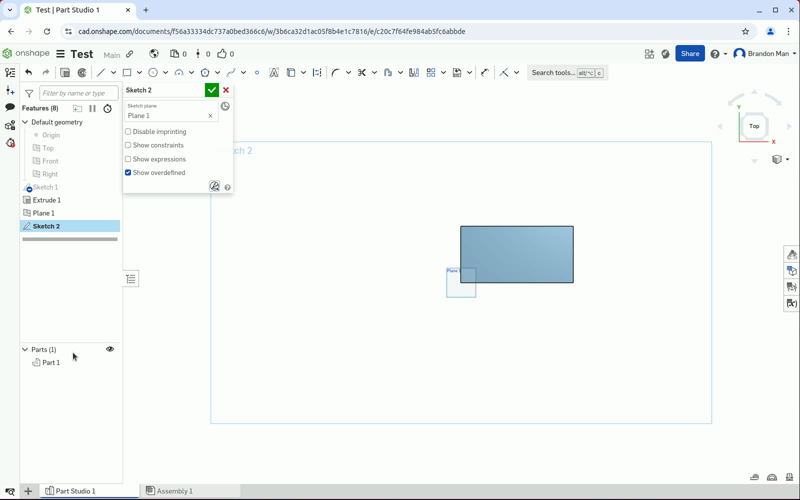
key(y)
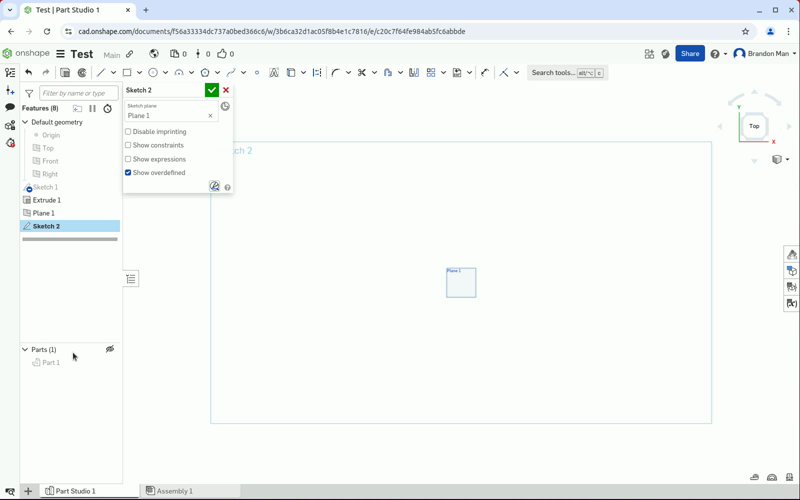
key(l)
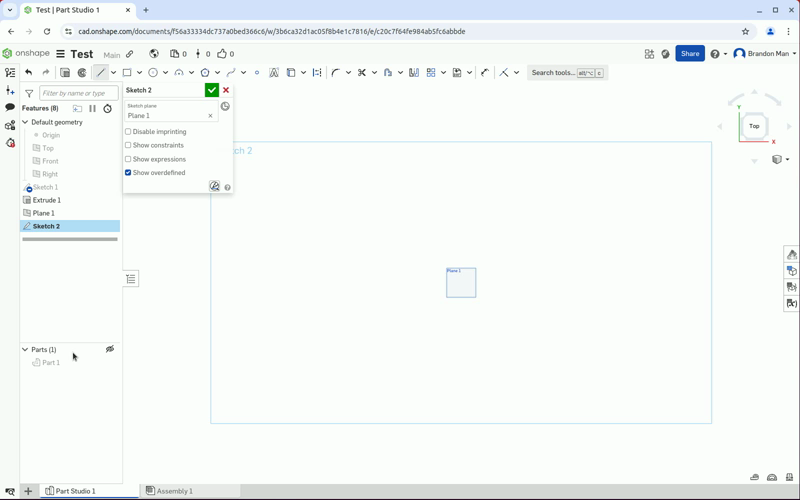
key_down(shift)
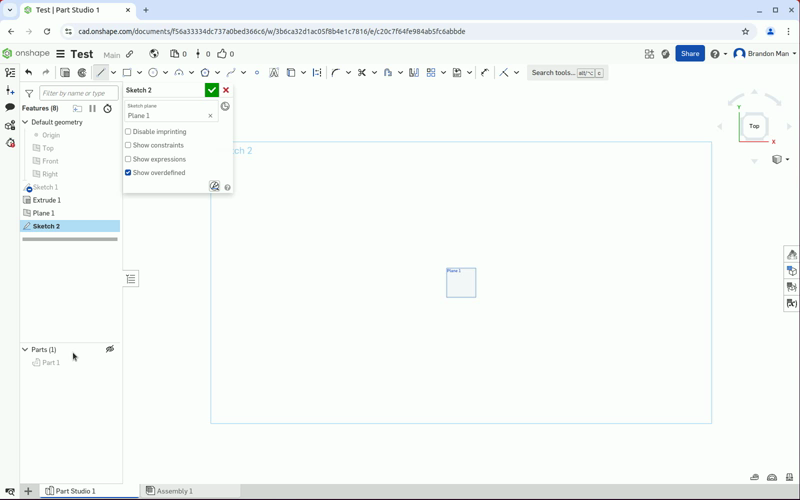
mouse_move(516, 282)
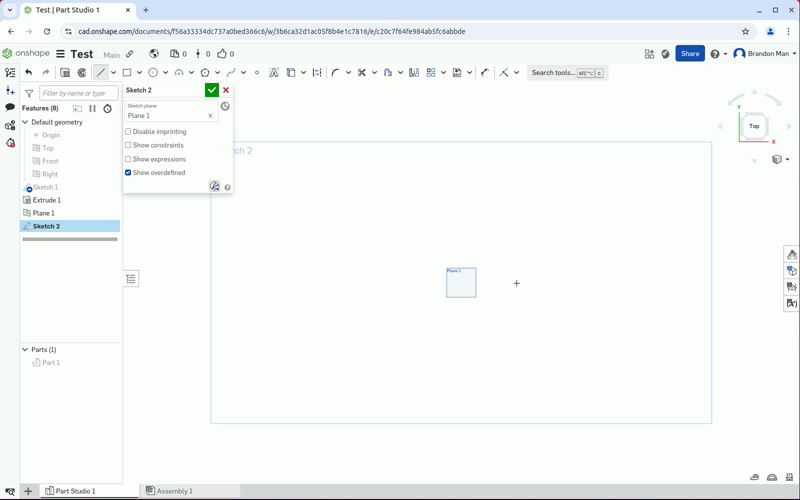
click(516, 282)
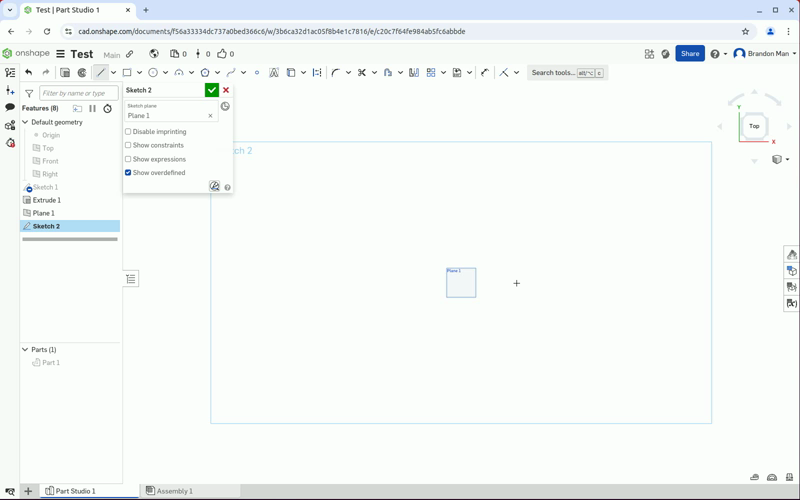
key_up(shift)
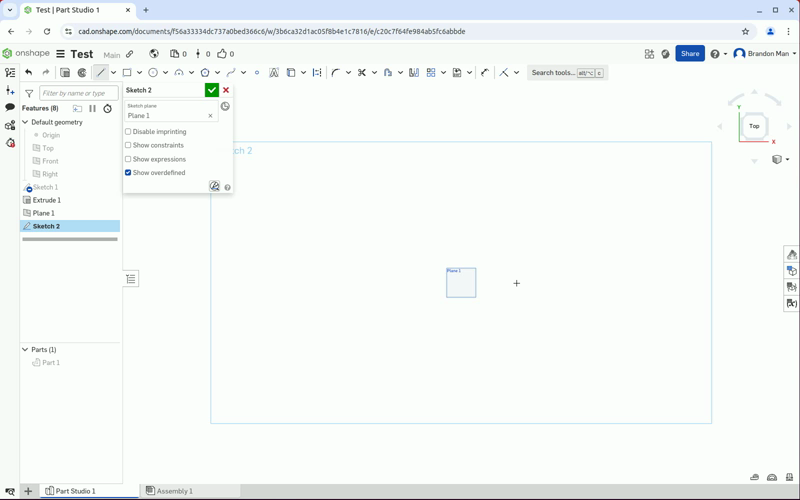
key_down(shift)
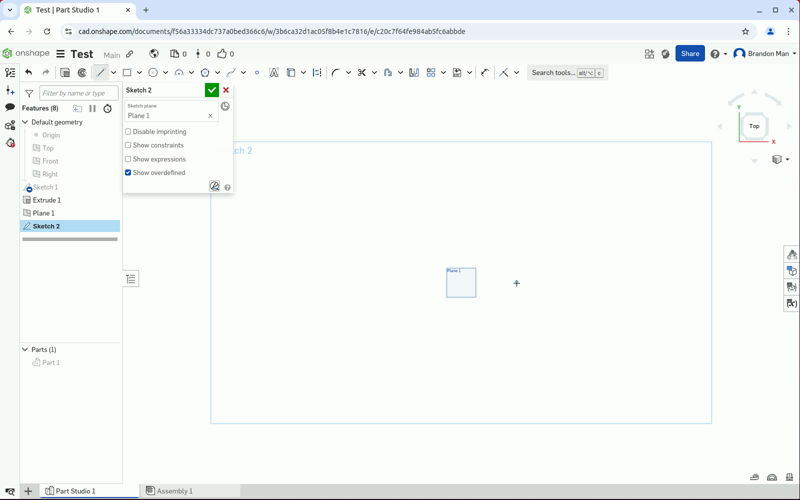
mouse_move(546, 282)
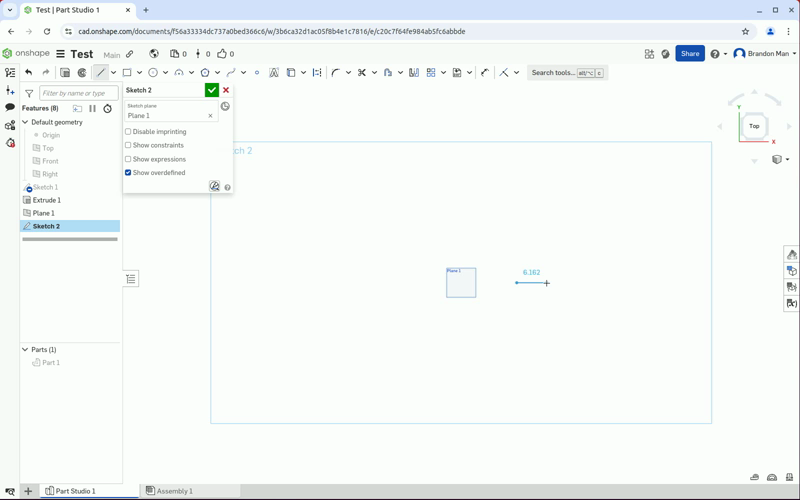
mouse_move(573, 282)
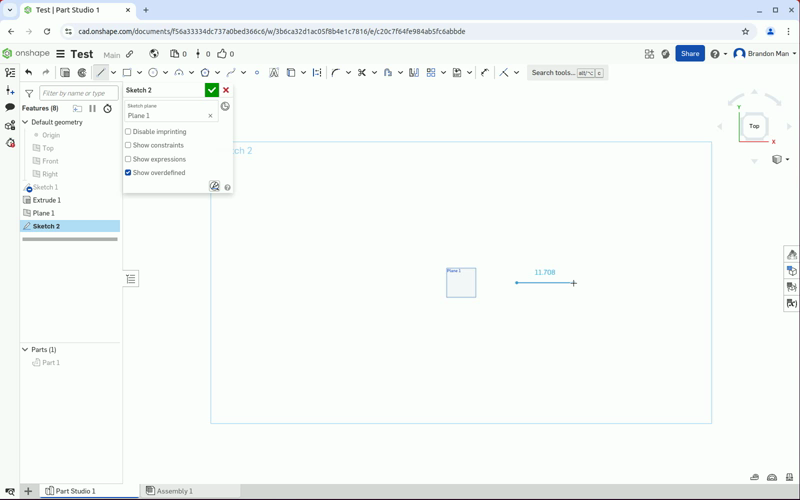
click(573, 282)
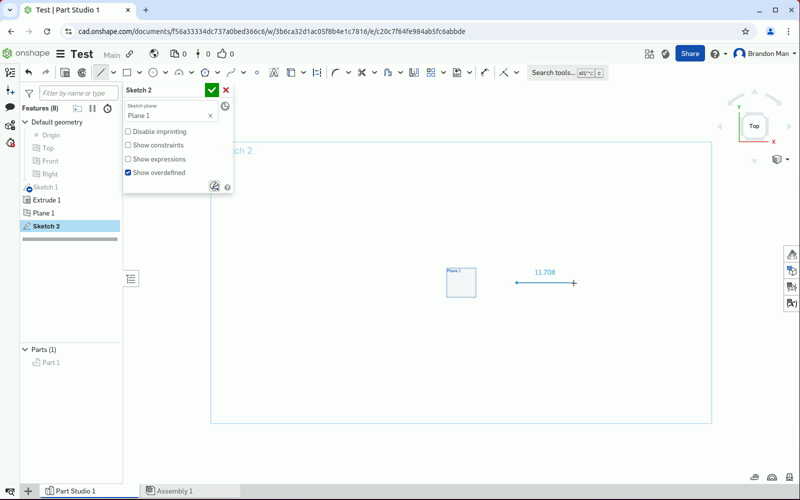
key_up(shift)
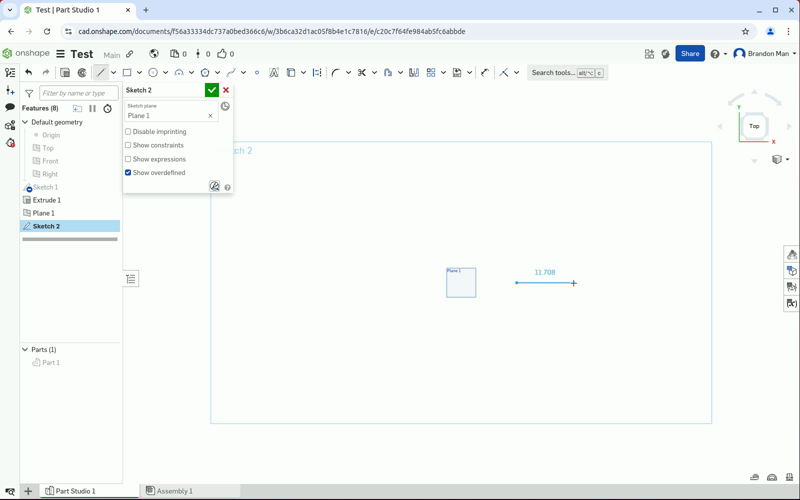
key_down(shift)
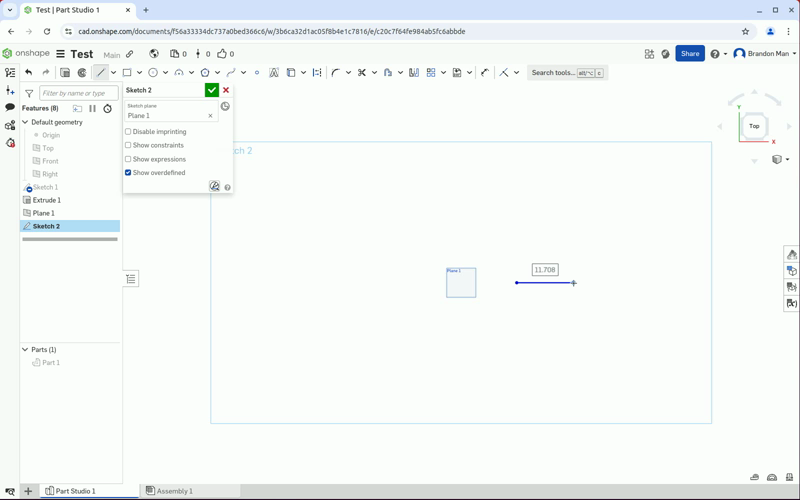
mouse_move(589, 282)
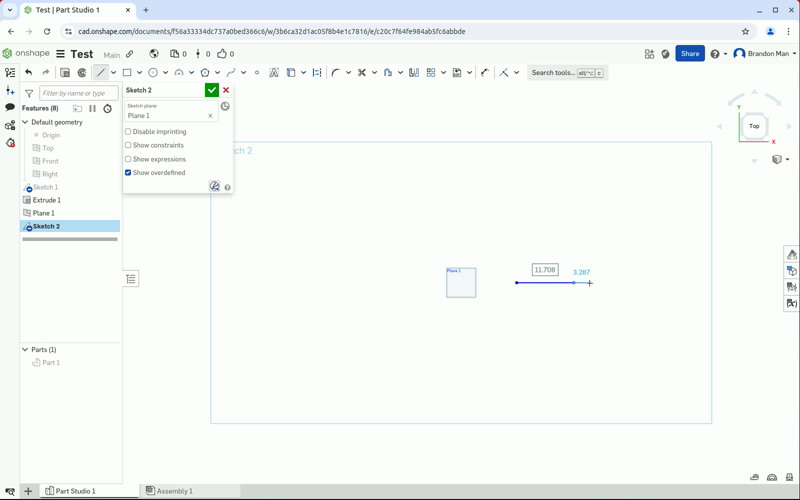
mouse_move(573, 226)
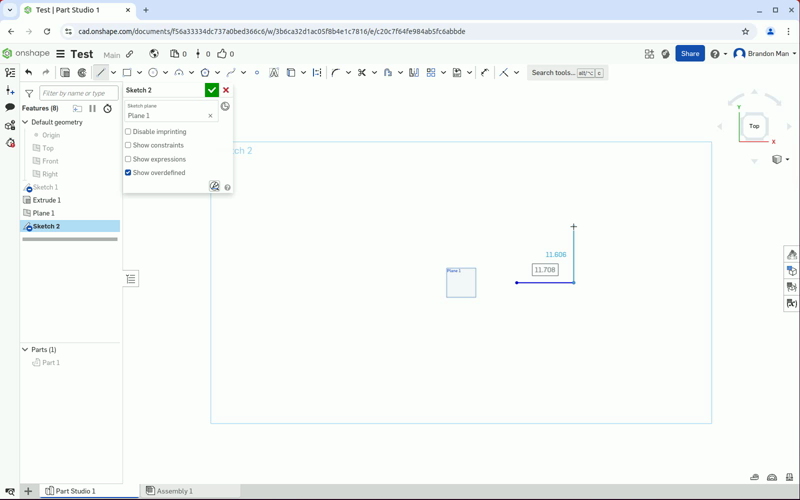
click(573, 226)
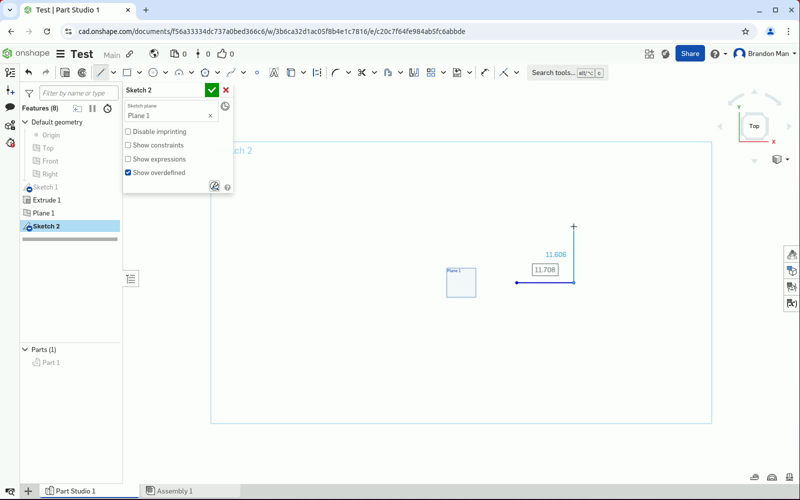
key_up(shift)
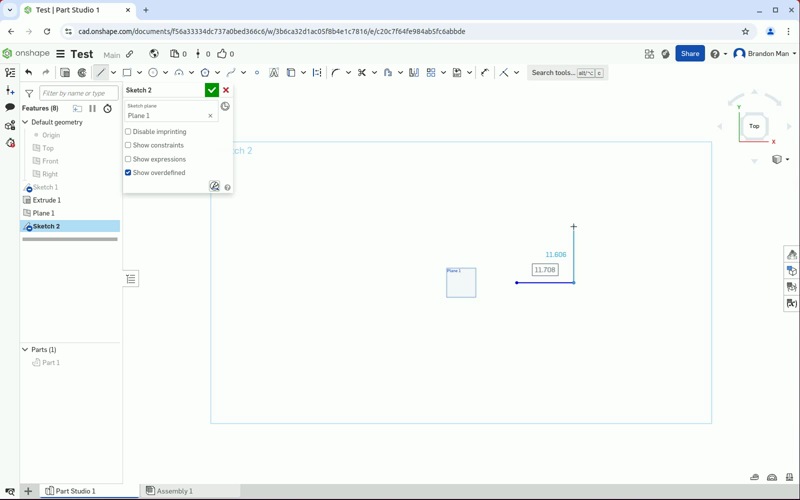
key_down(shift)
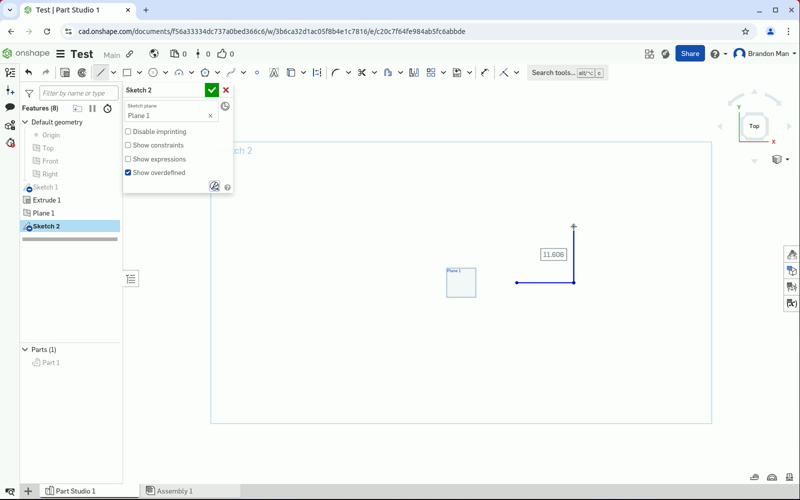
mouse_move(589, 226)
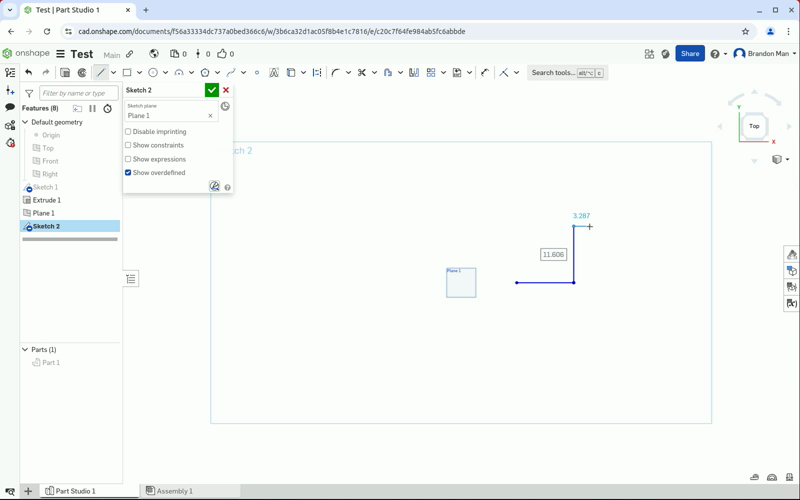
mouse_move(516, 226)
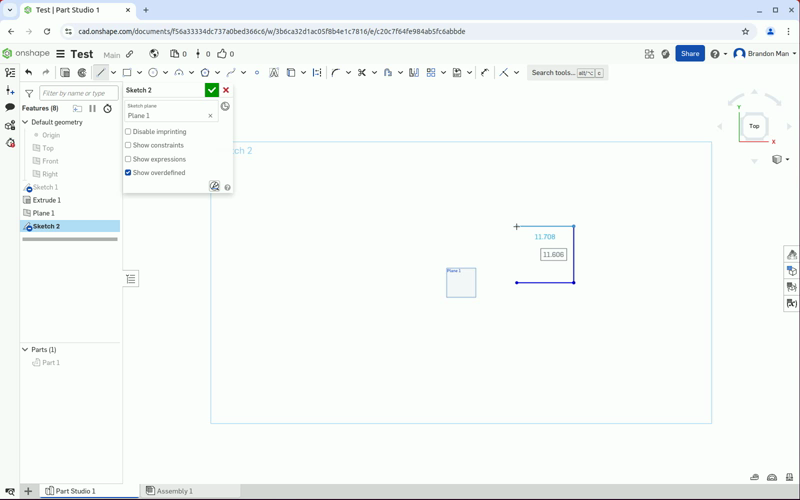
click(516, 226)
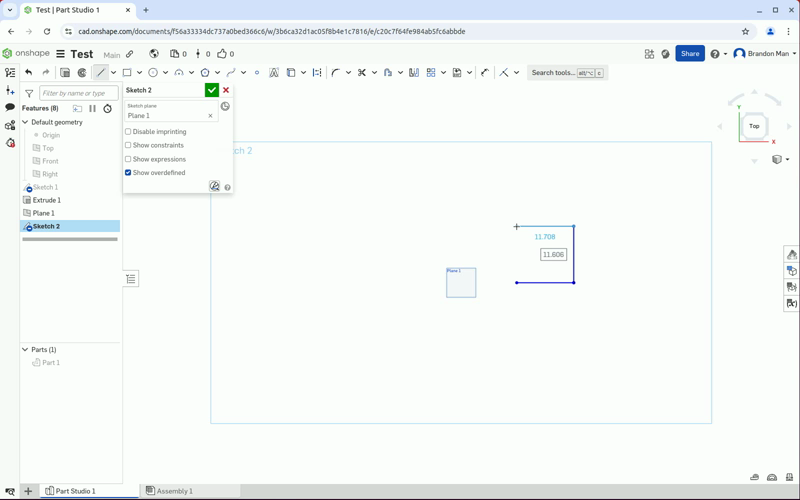
key_up(shift)
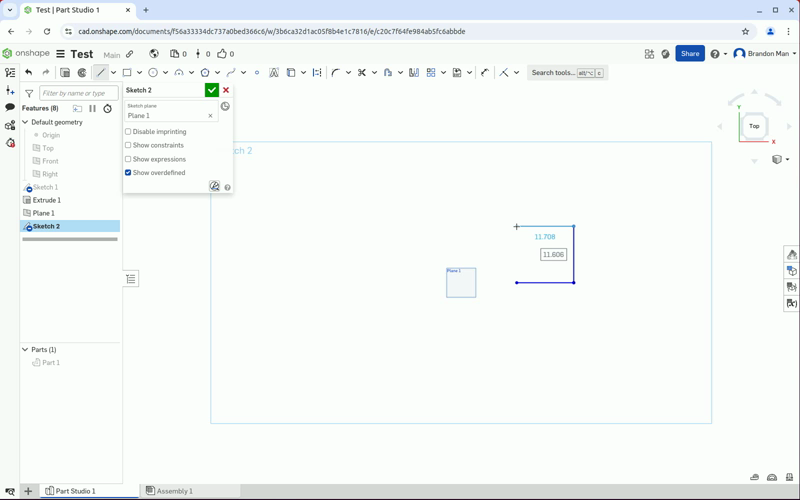
mouse_move(546, 226)
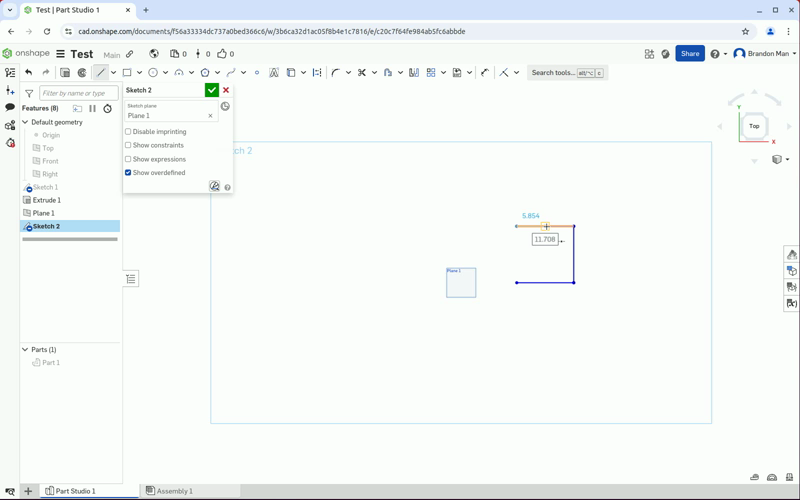
key_down(shift)
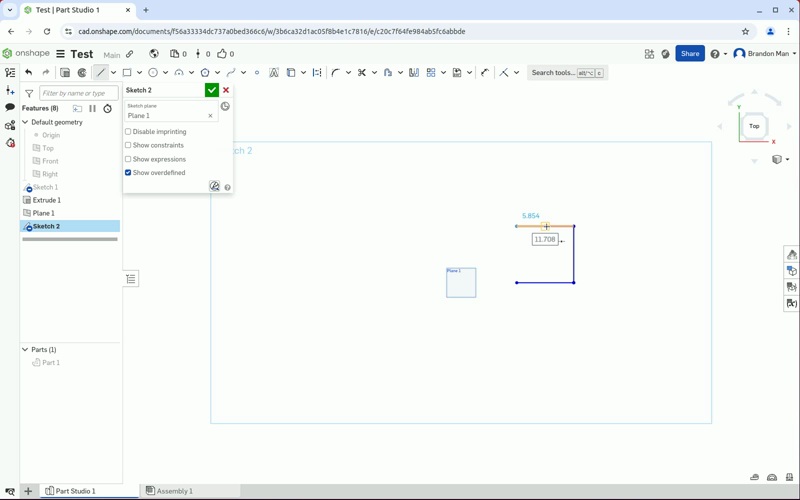
mouse_move(516, 282)
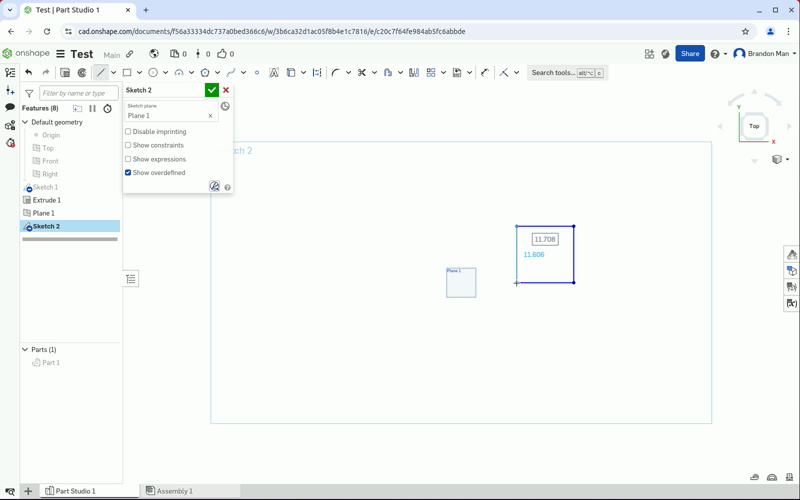
key_up(shift)
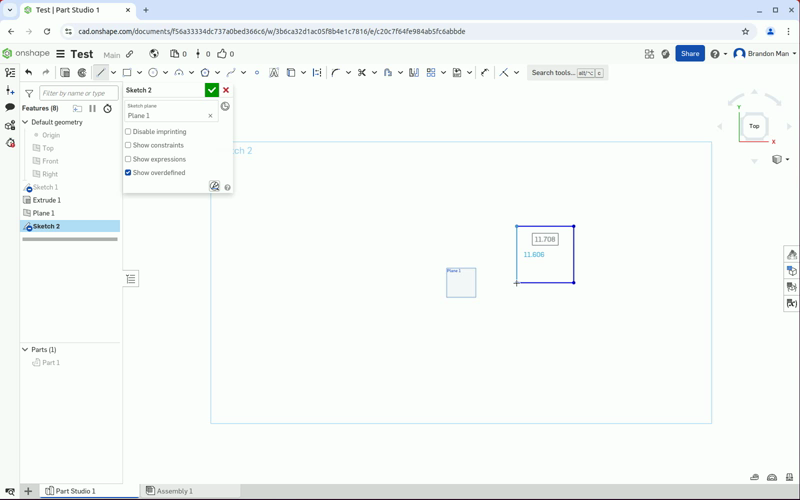
click(516, 282)
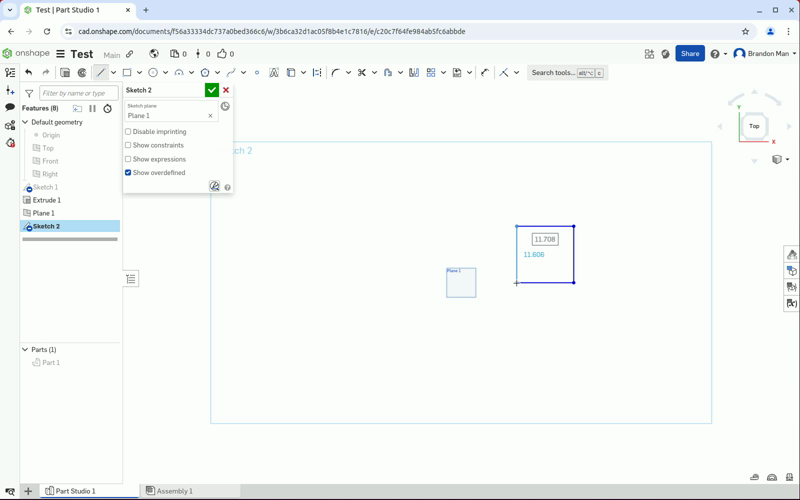
key(esc)
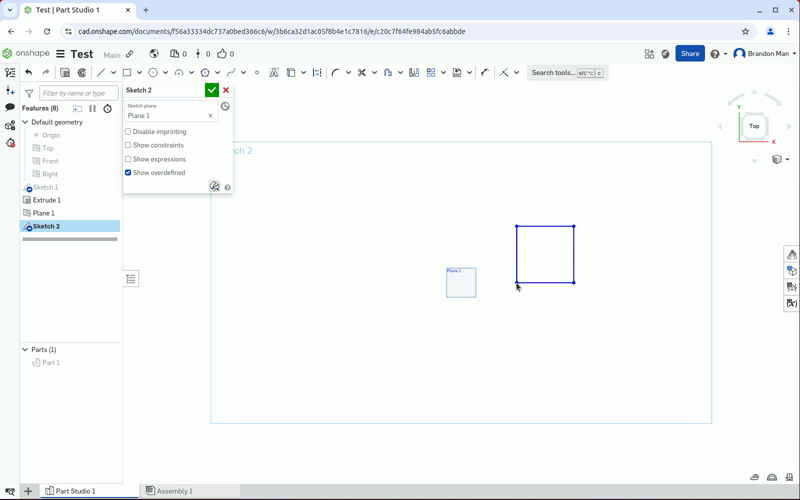
mouse_move(542, 231)
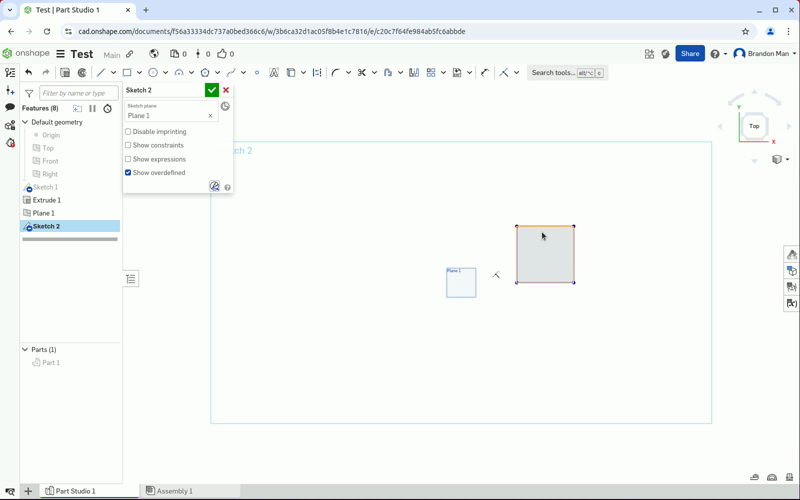
click(542, 231)
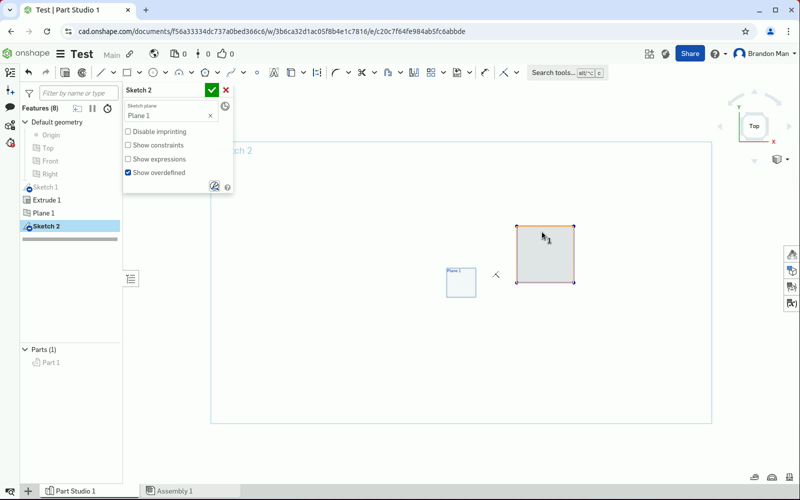
mouse_move(73, 352)
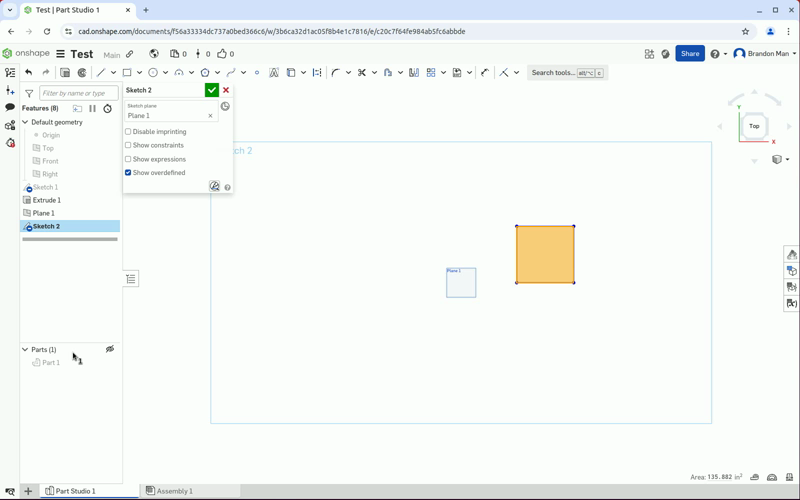
key(shift+y)
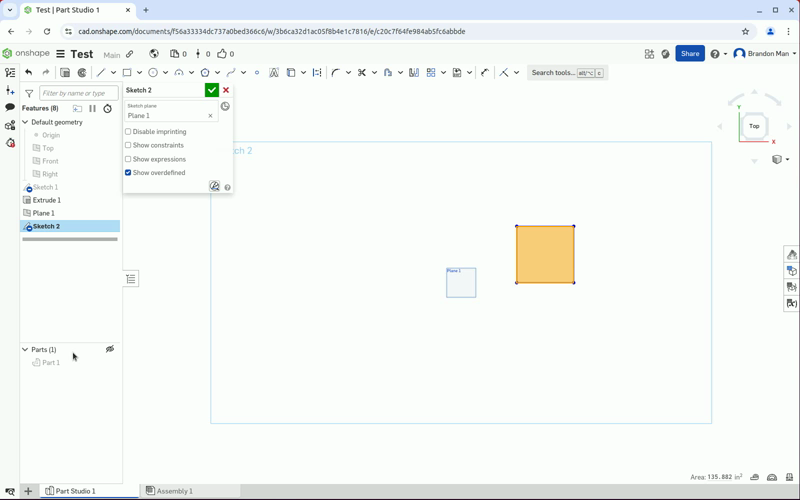
key(shift+e)
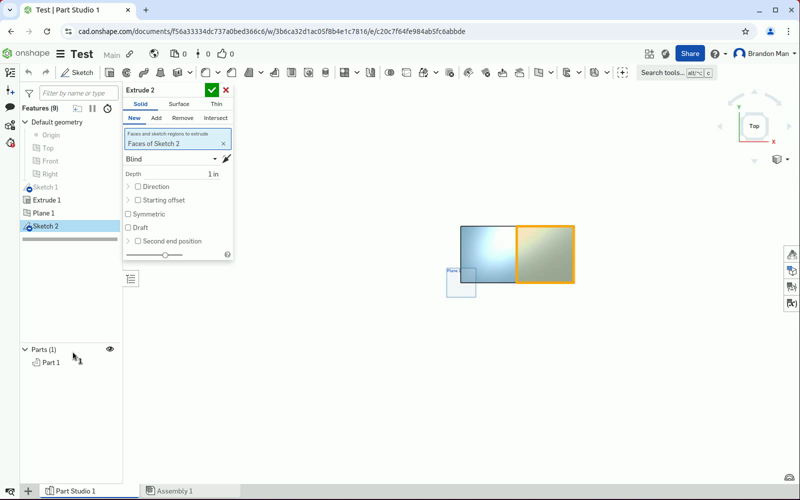
mouse_move(143, 106)
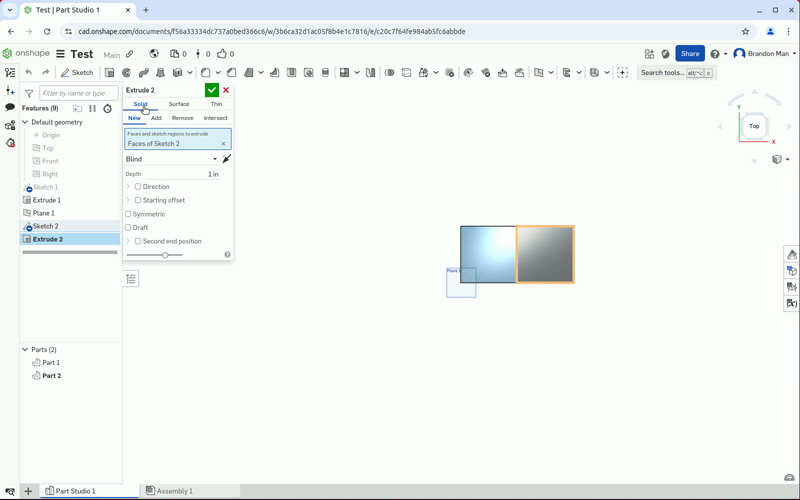
click(143, 106)
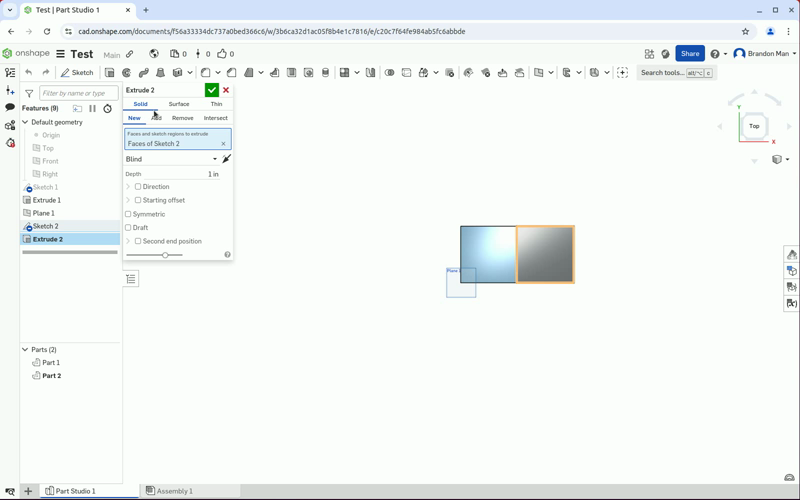
mouse_move(186, 120)
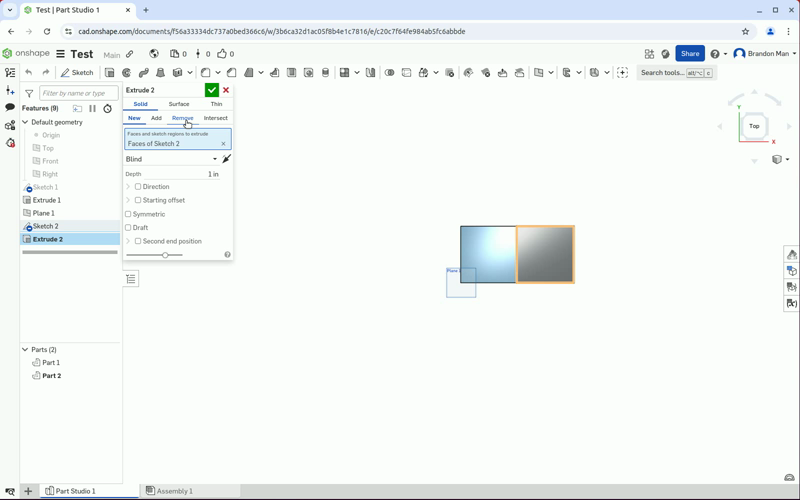
click(186, 120)
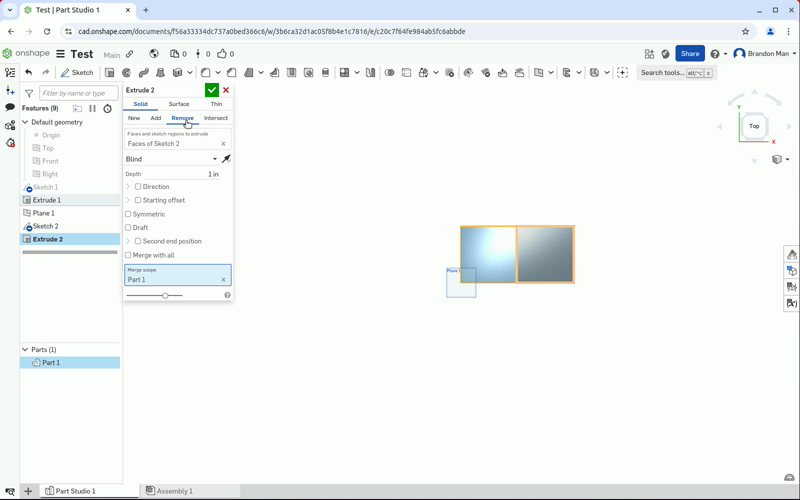
key(tab, 4)
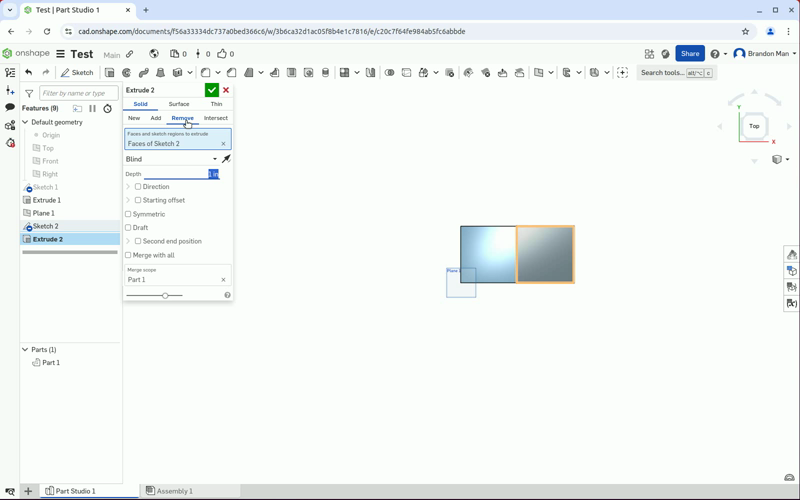
text(11.554)
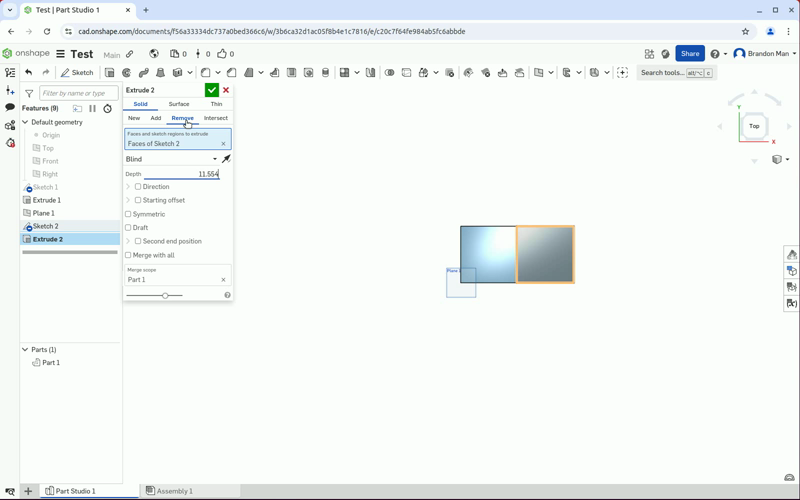
key(tab, 6)
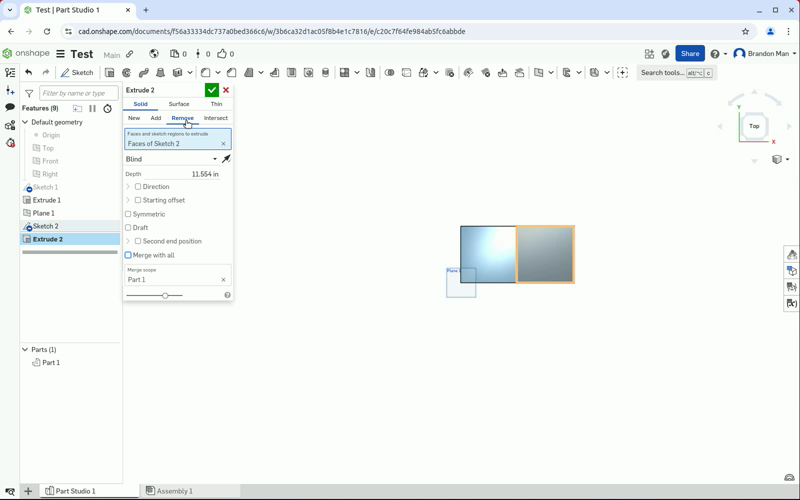
key(space)
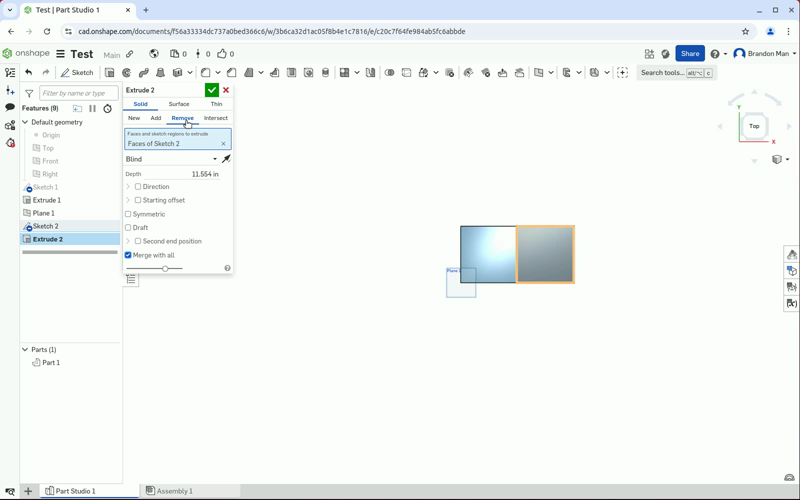
key(enter)
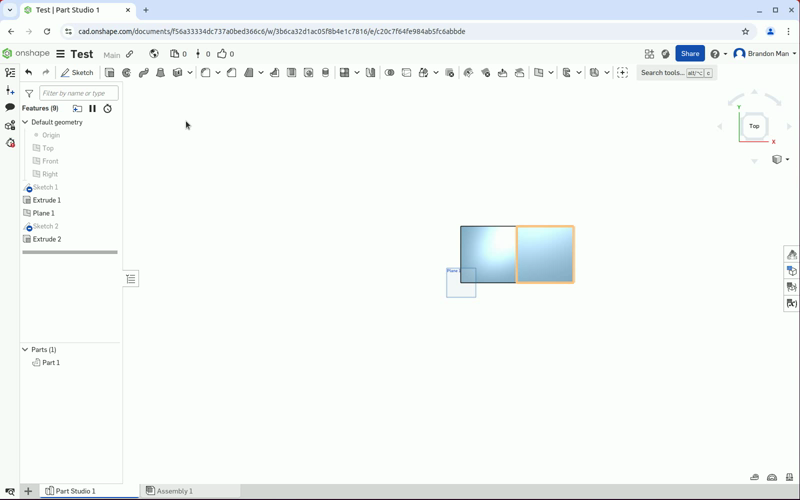
key(shift+h)
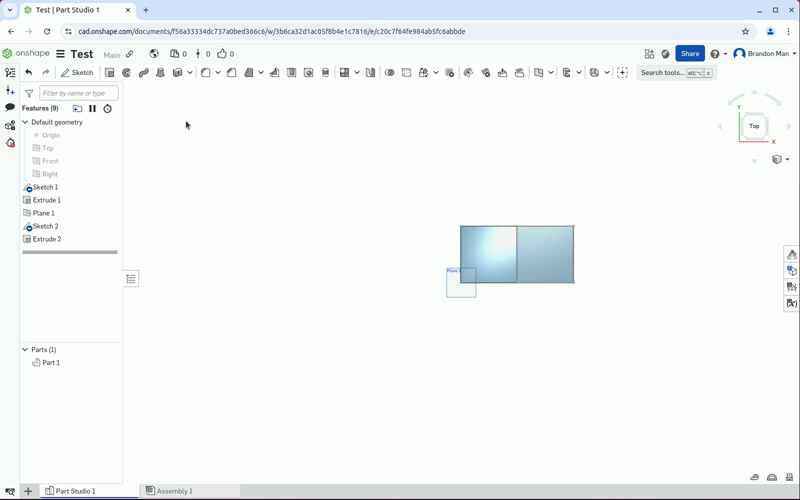
key(shift+h)
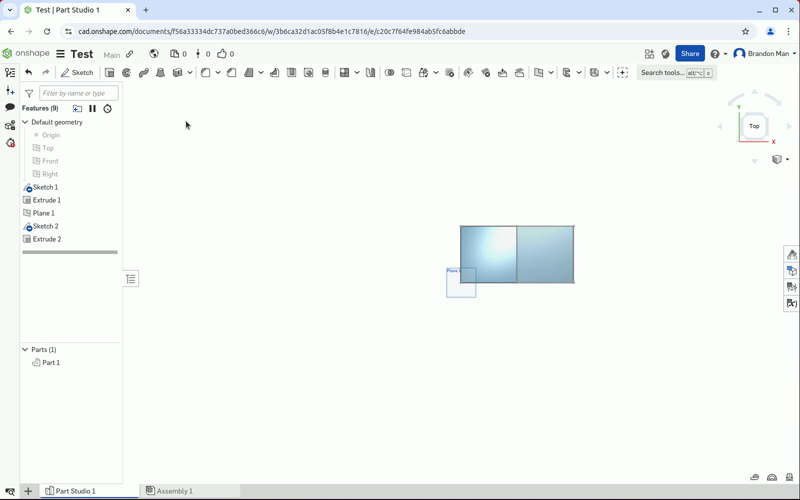
key(shift+7)
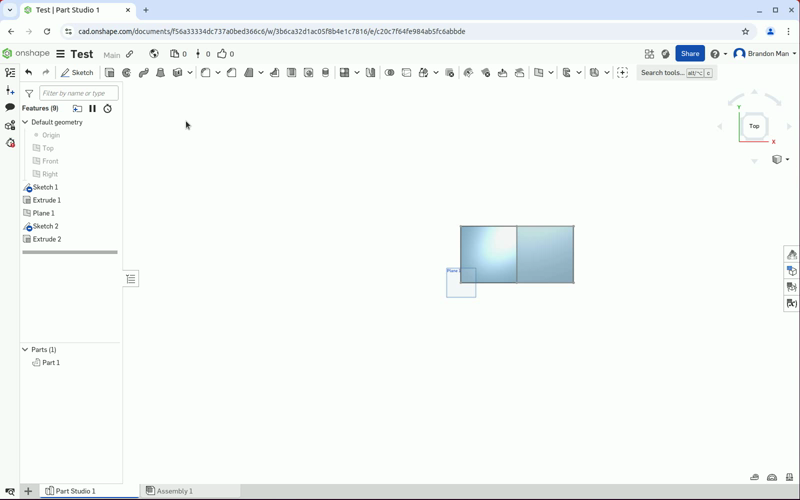
key(up, 3)
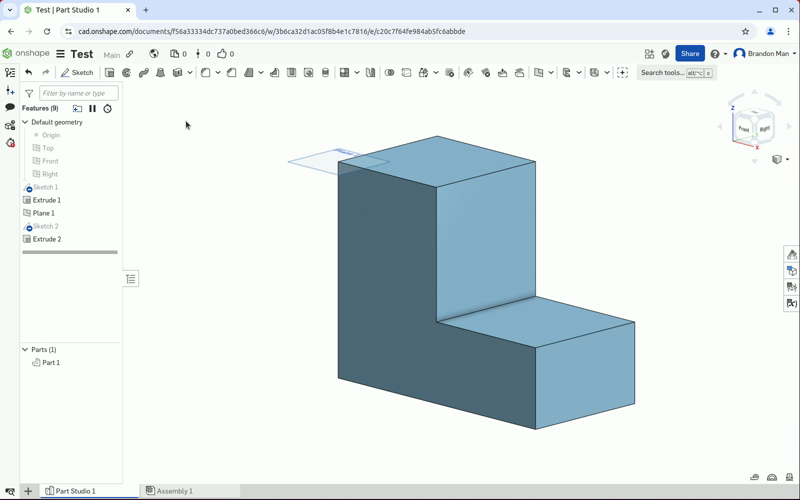
key(left, 3)
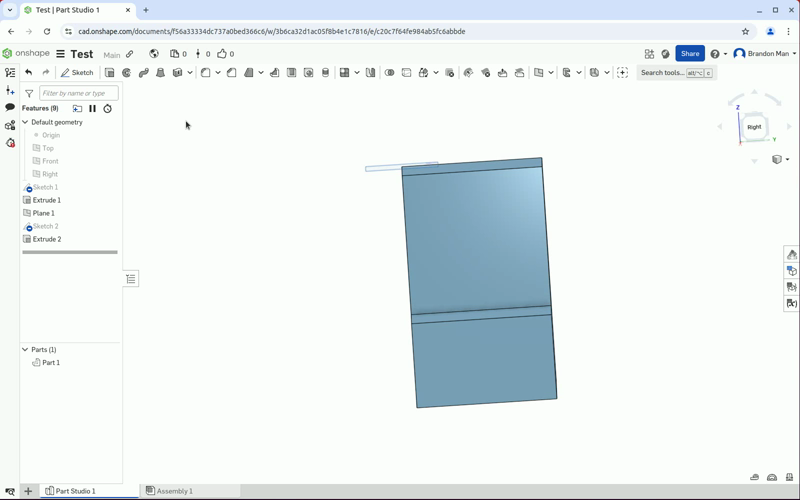
key(right, 3)
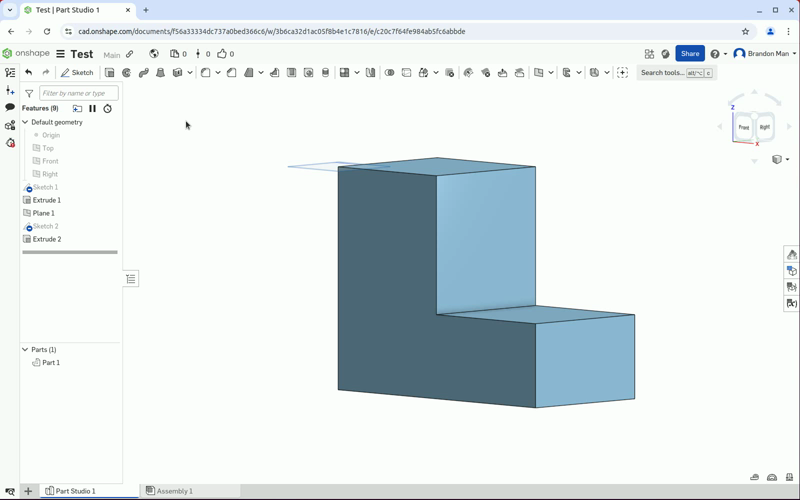
key(down, 3)
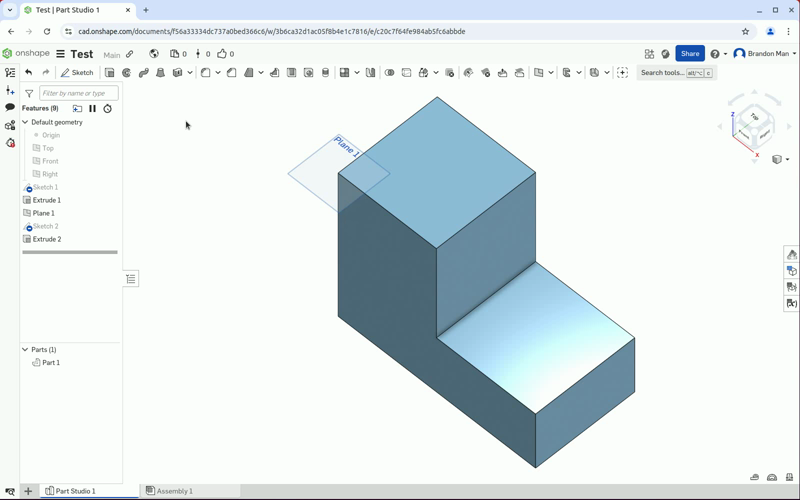
mouse_move(73, 189)
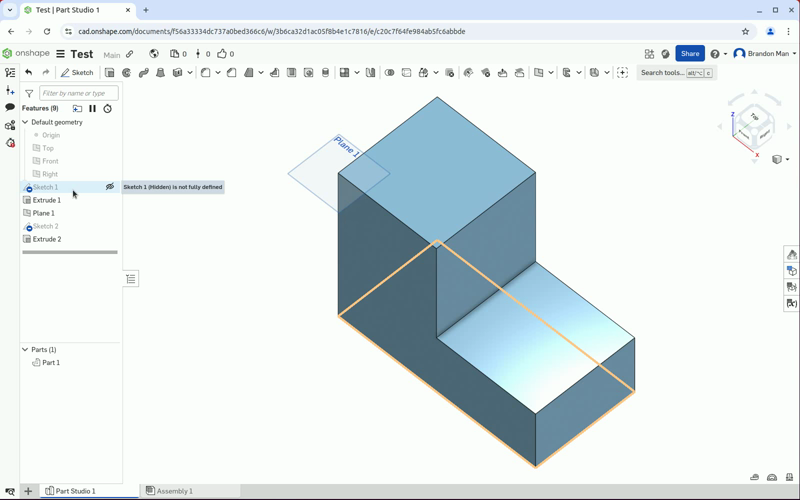
click(73, 189)